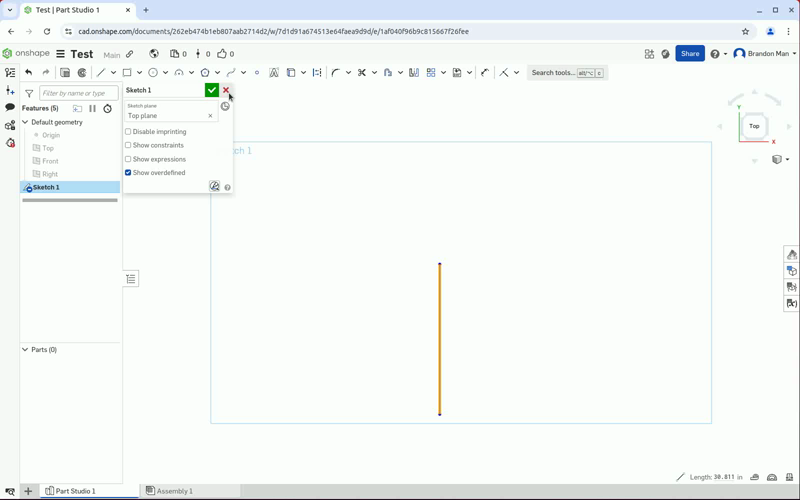
key(shift+h)
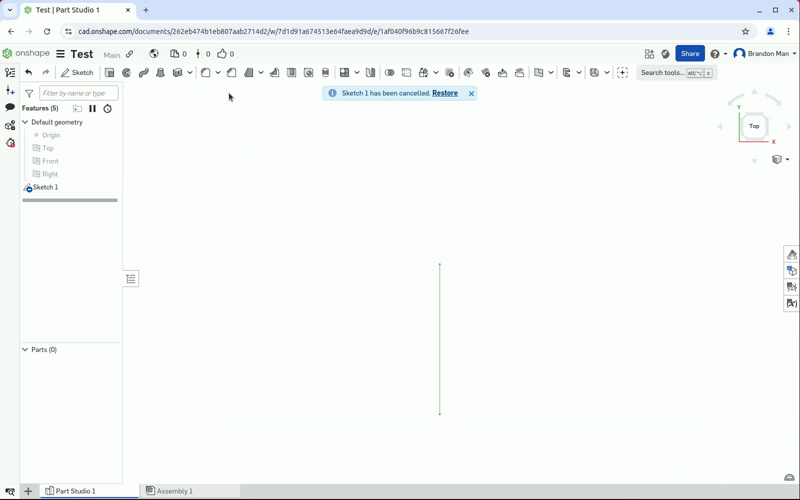
key(shift+s)
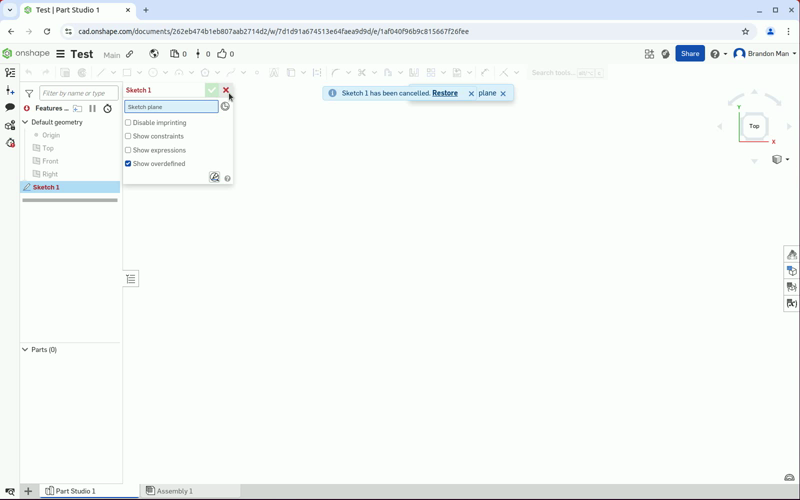
mouse_move(73, 150)
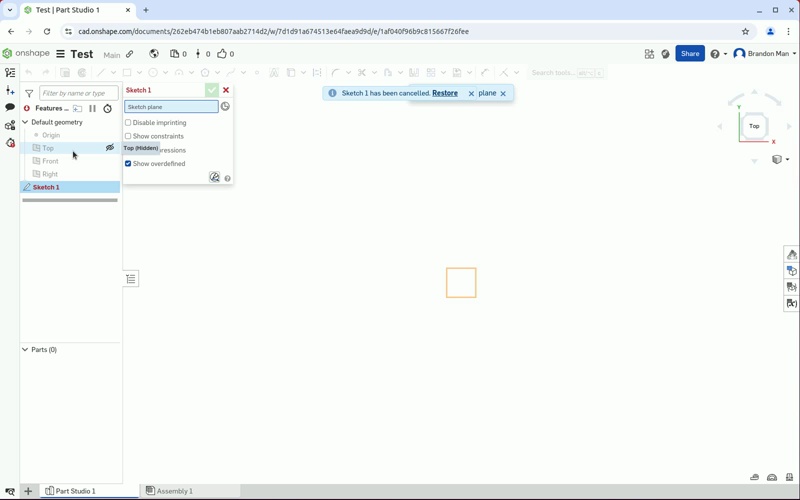
click(73, 150)
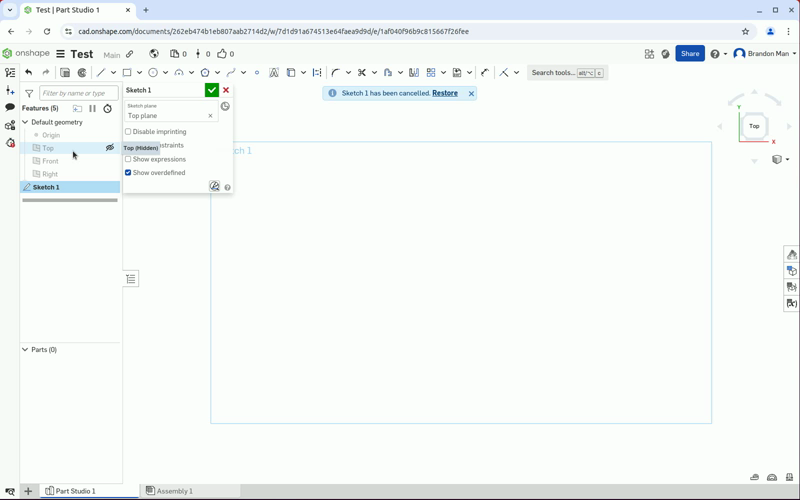
mouse_move(73, 352)
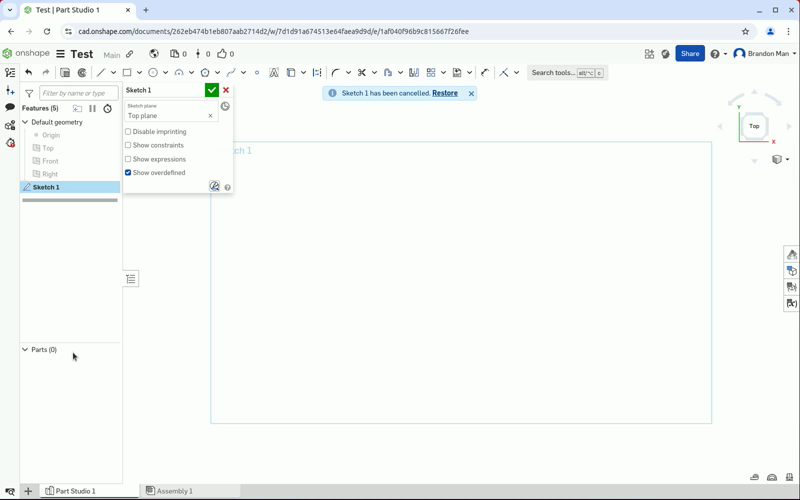
key(y)
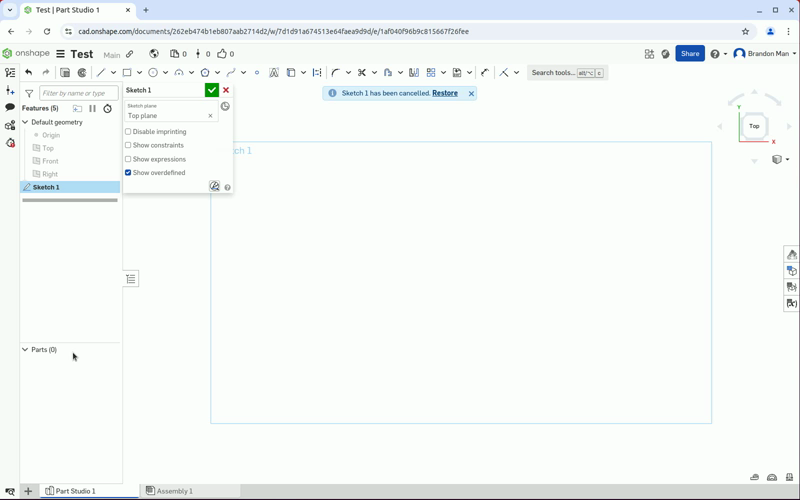
key(l)
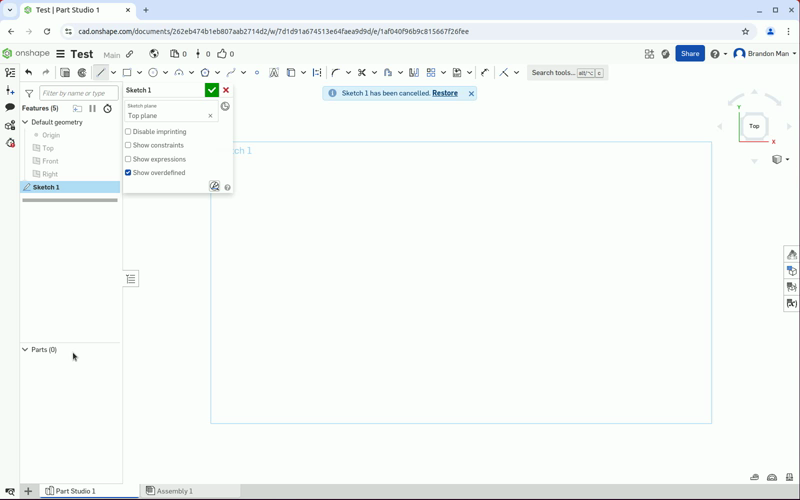
key_down(shift)
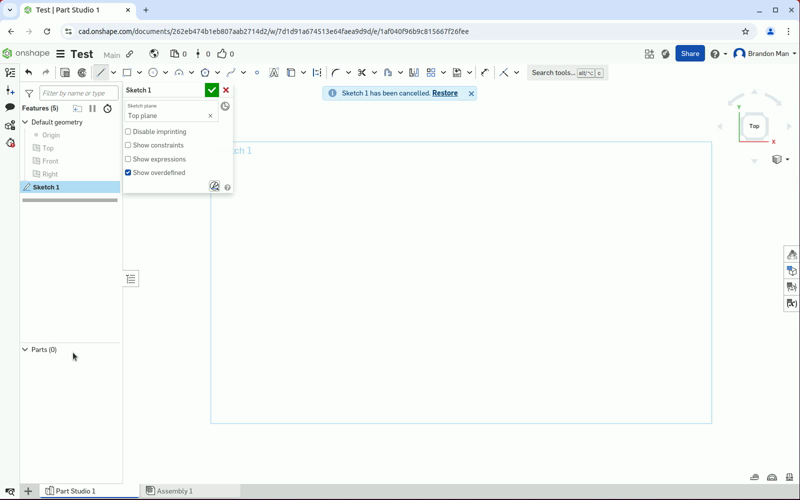
mouse_move(460, 282)
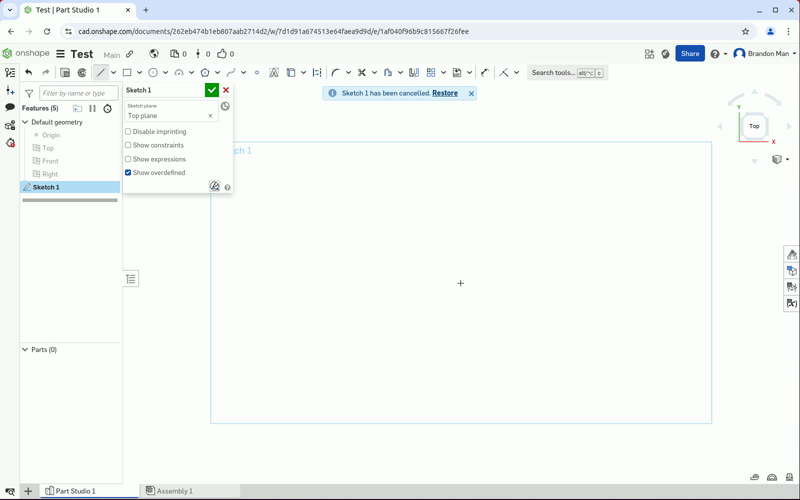
click(460, 282)
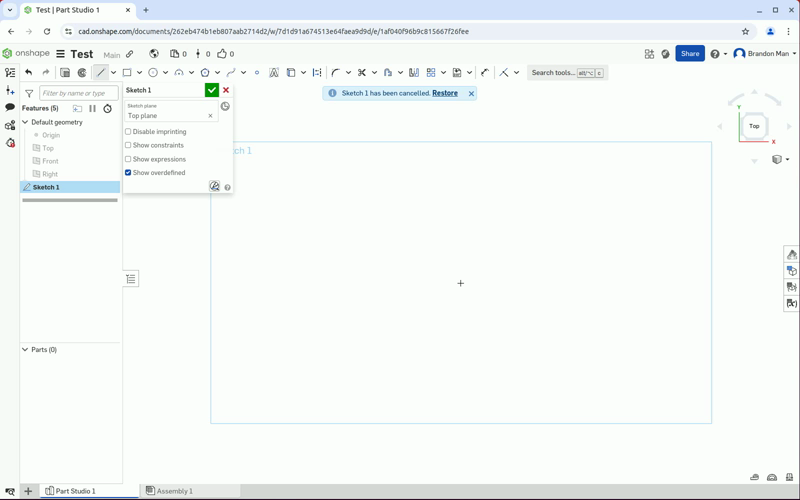
key_up(shift)
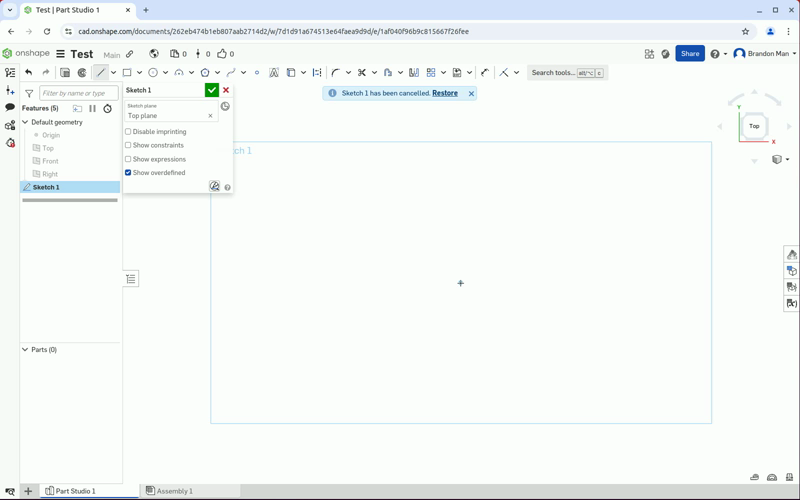
key_down(shift)
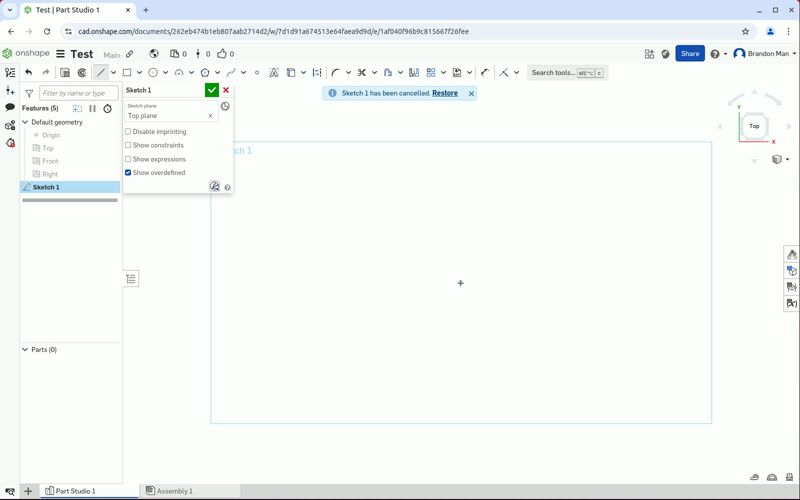
mouse_move(535, 282)
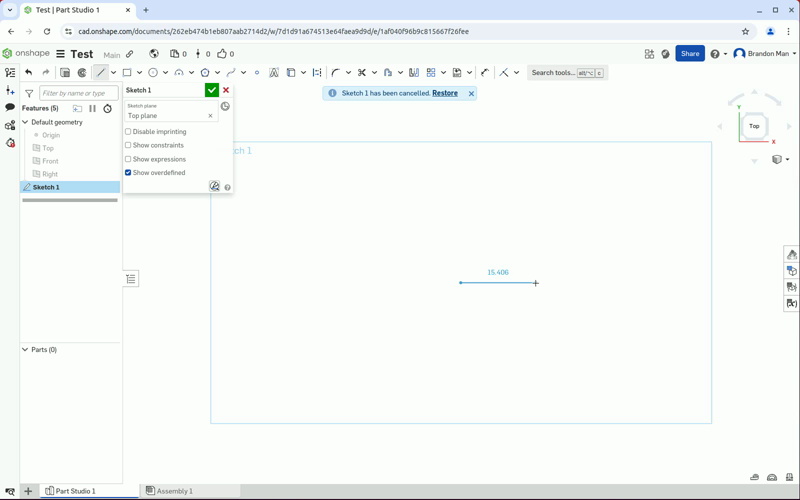
click(535, 282)
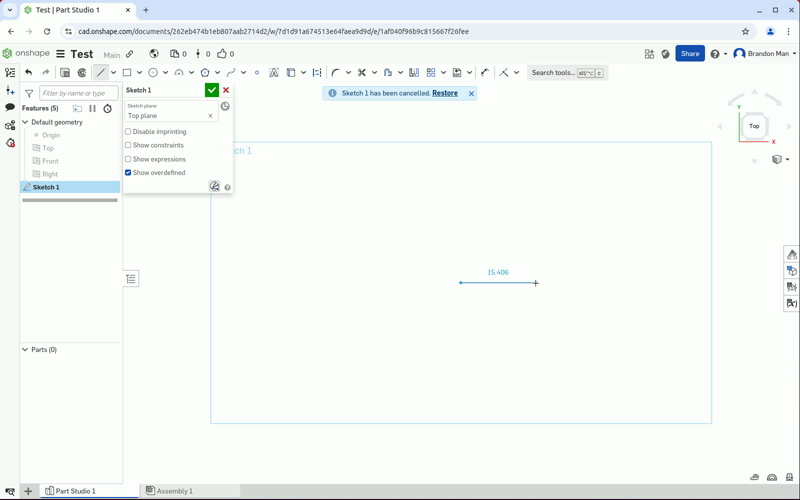
key_up(shift)
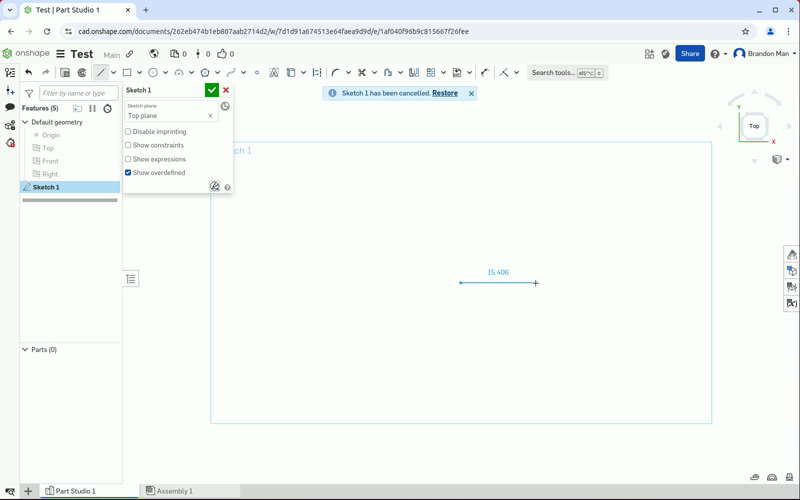
key_down(shift)
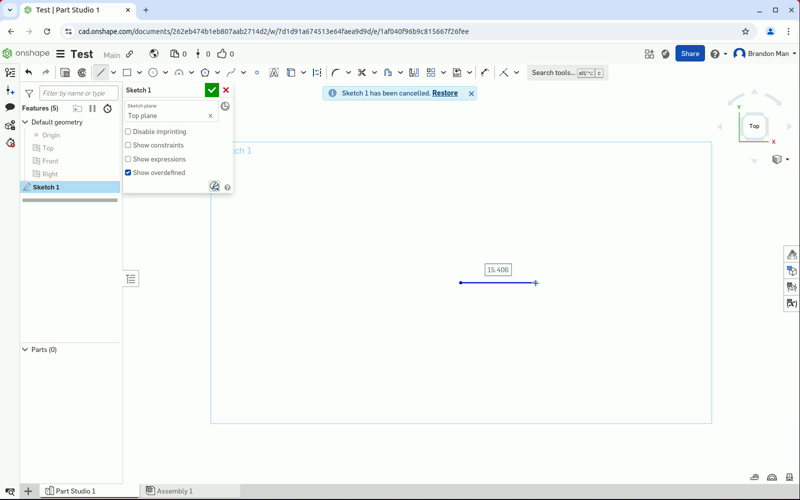
mouse_move(535, 170)
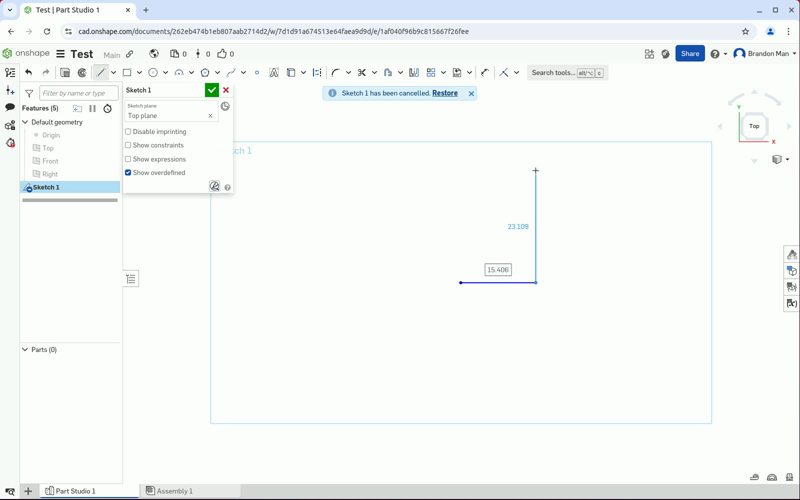
click(535, 170)
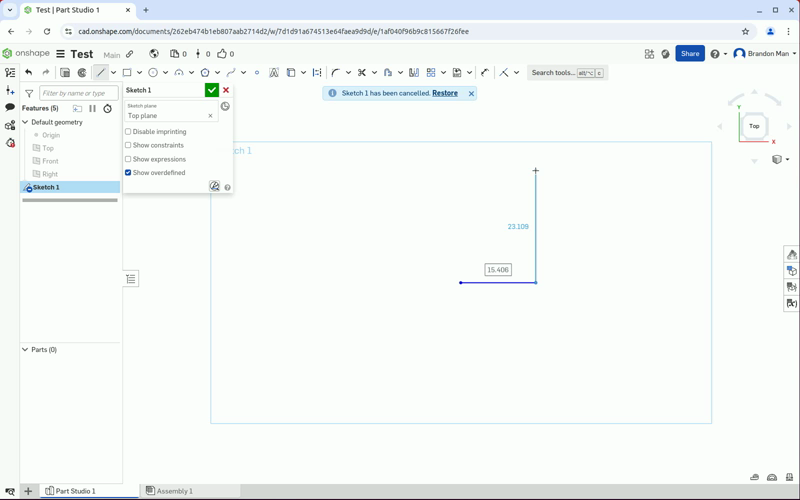
key_up(shift)
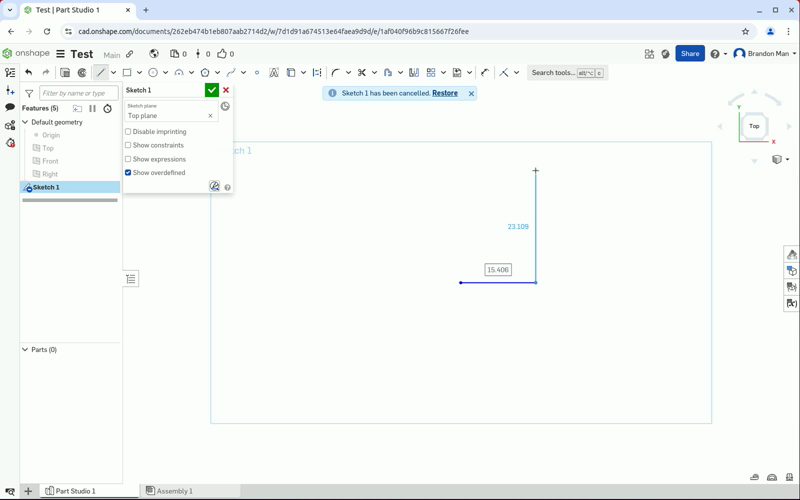
key_down(shift)
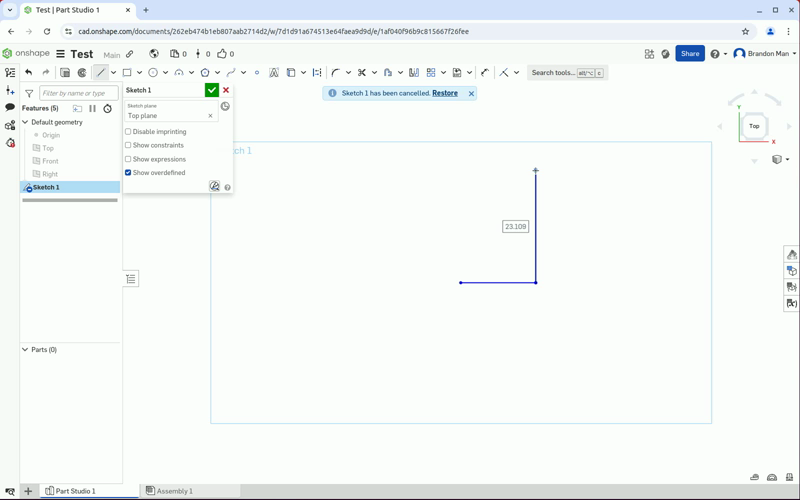
mouse_move(460, 170)
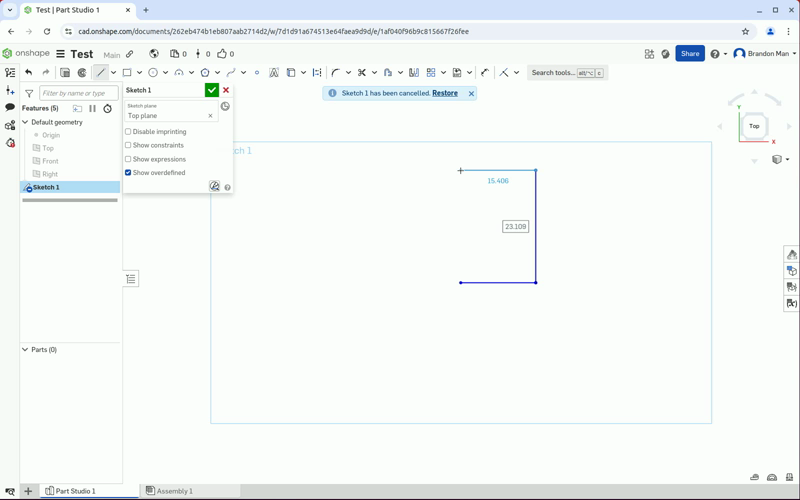
click(460, 170)
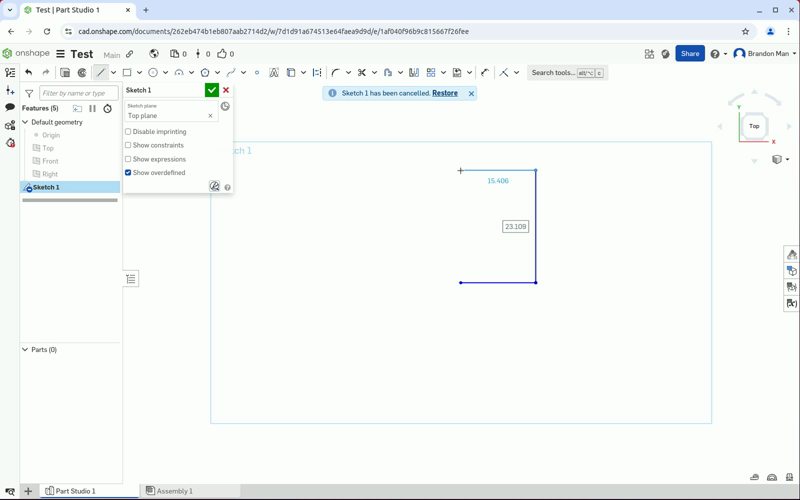
key_up(shift)
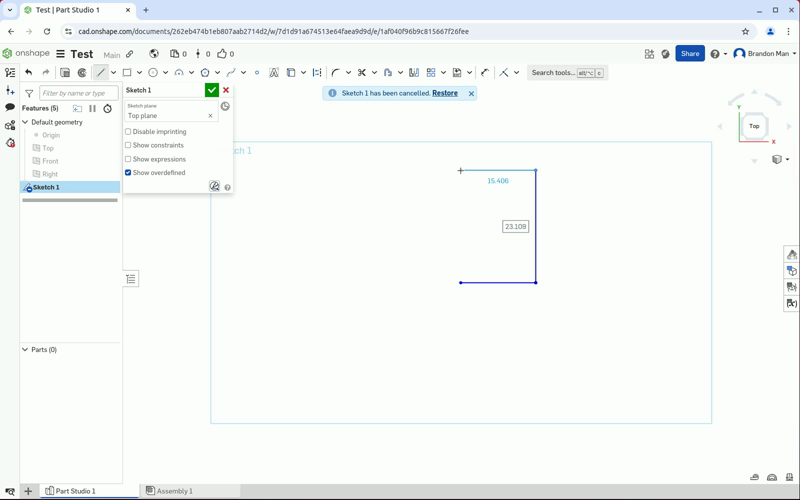
key_down(shift)
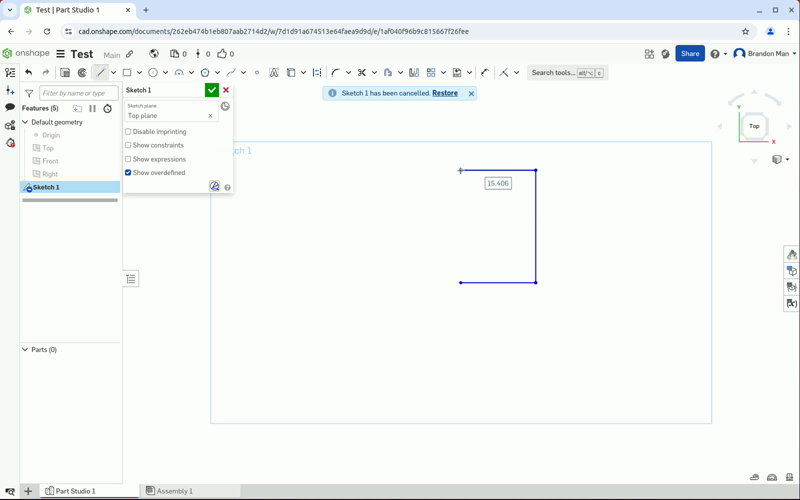
mouse_move(460, 282)
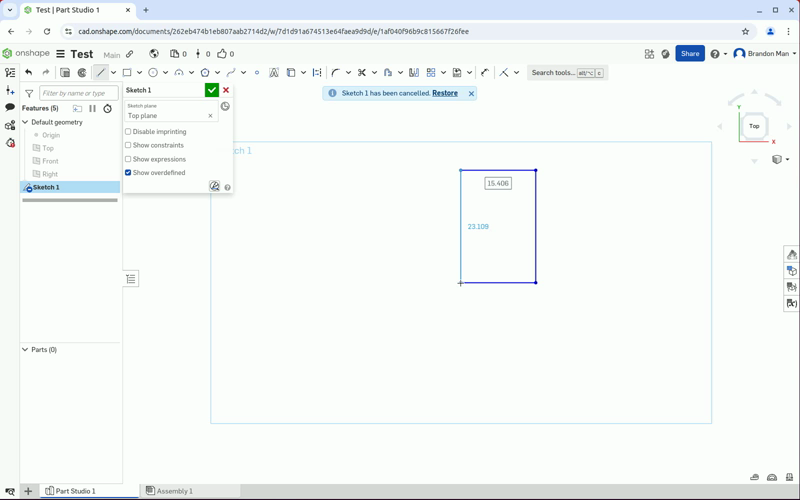
key_up(shift)
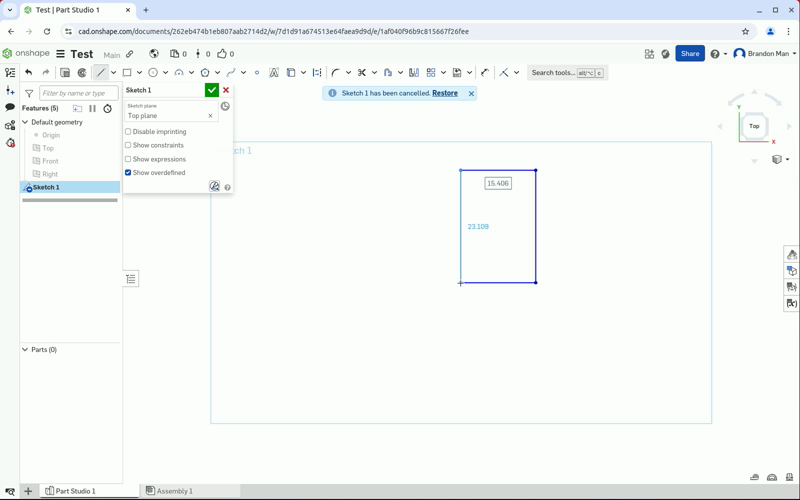
click(460, 282)
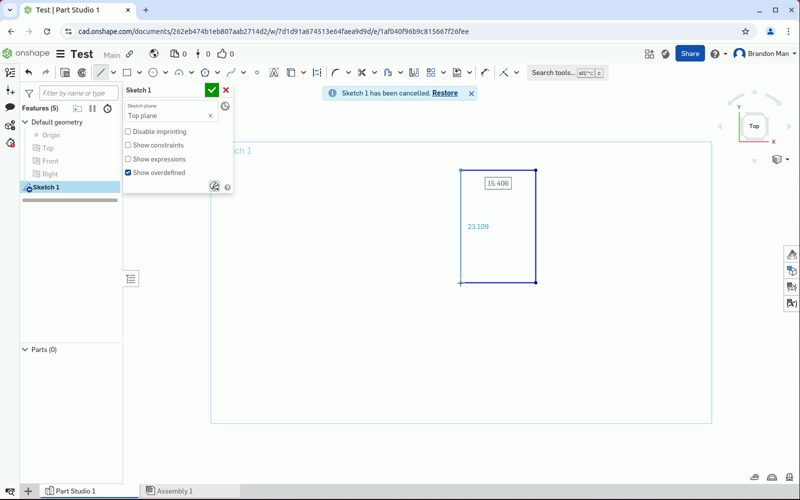
key(esc)
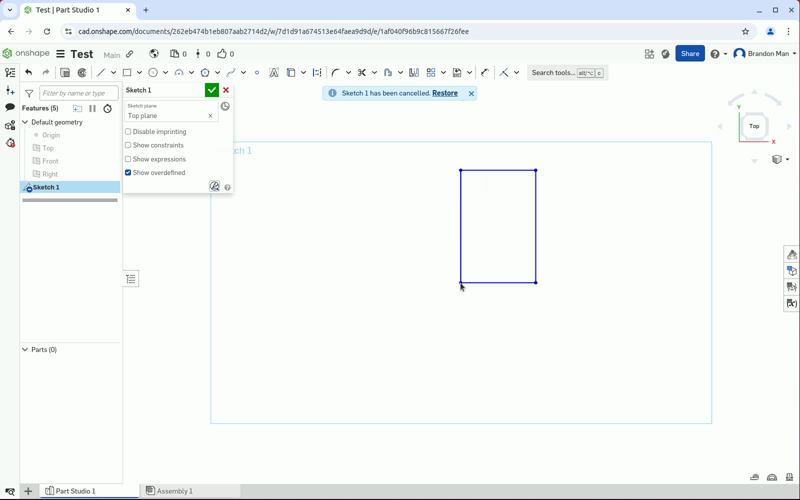
mouse_move(528, 228)
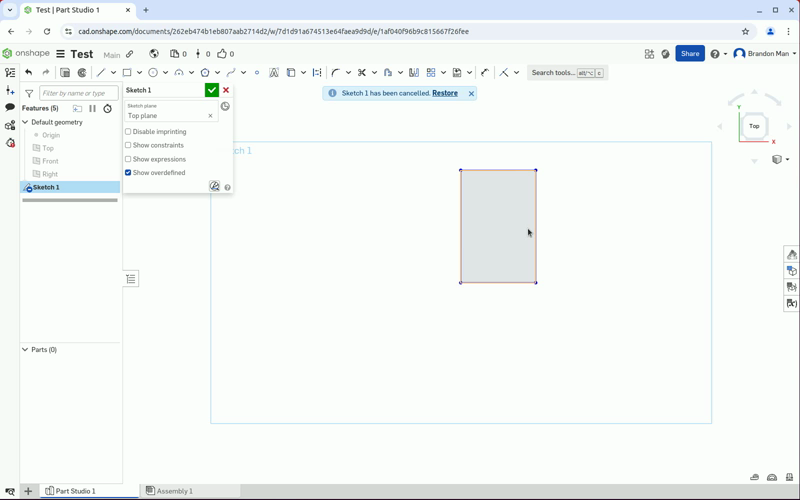
click(528, 228)
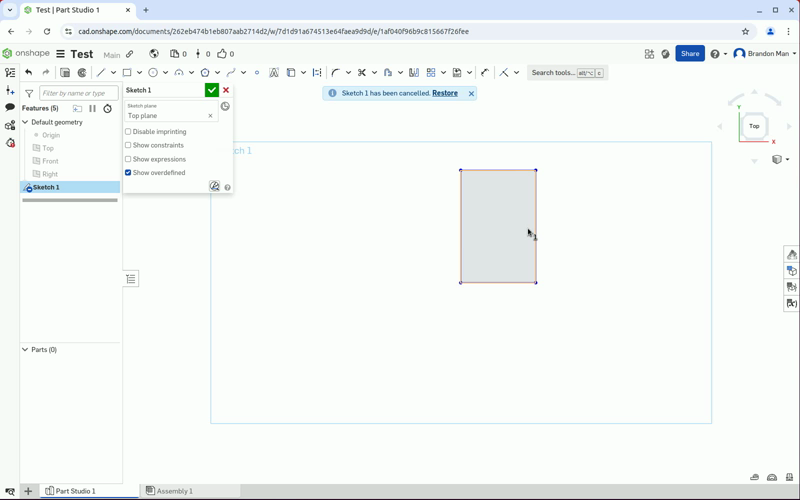
mouse_move(73, 352)
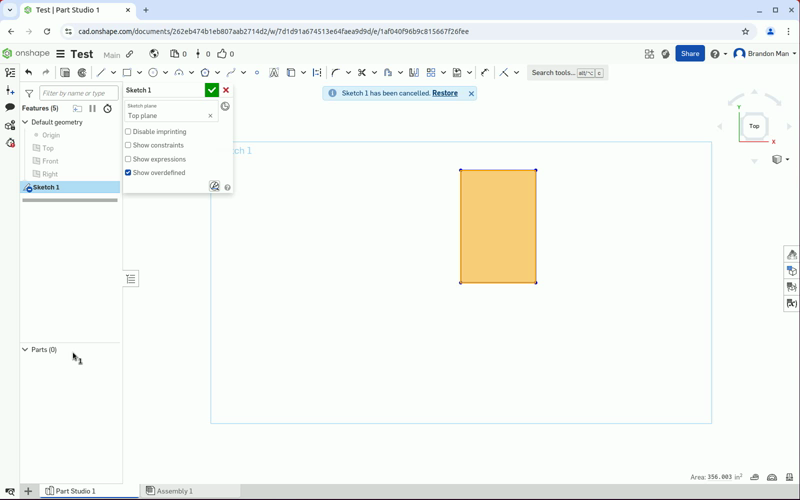
key(shift+y)
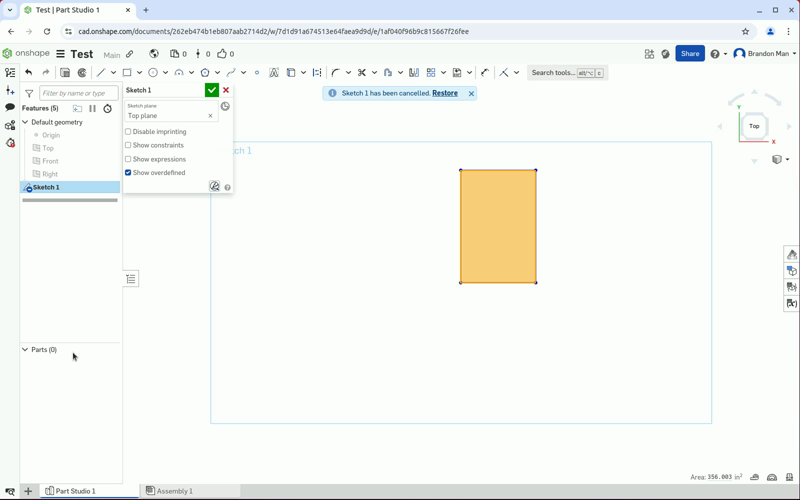
key(shift+e)
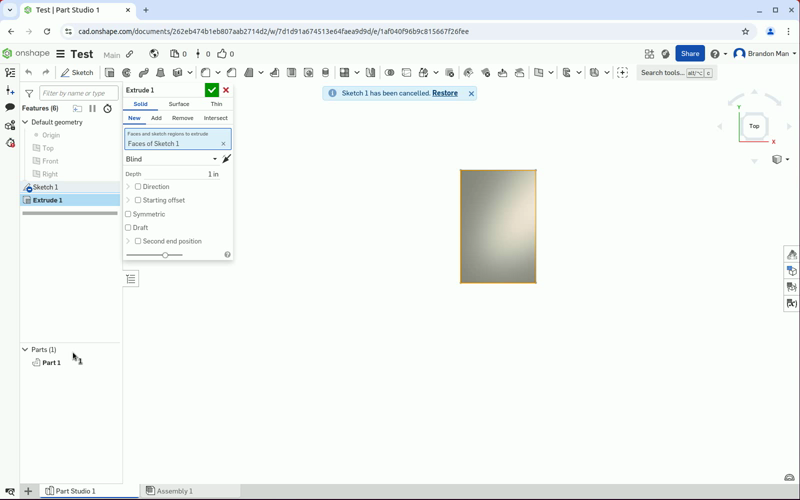
mouse_move(143, 106)
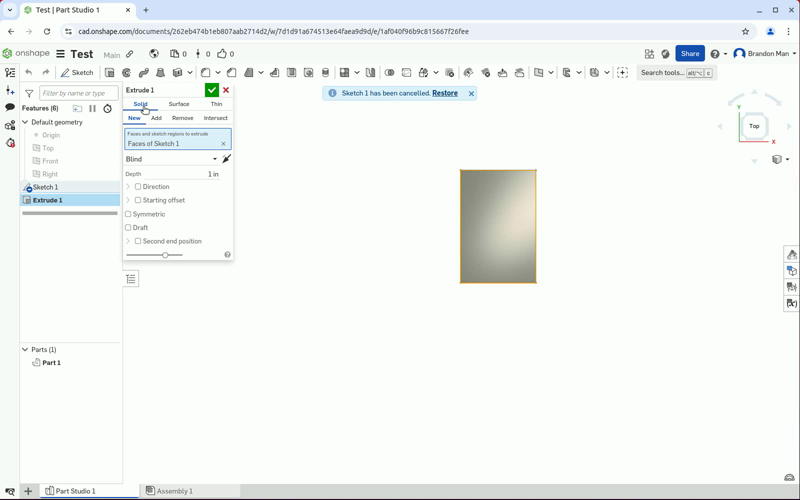
click(143, 106)
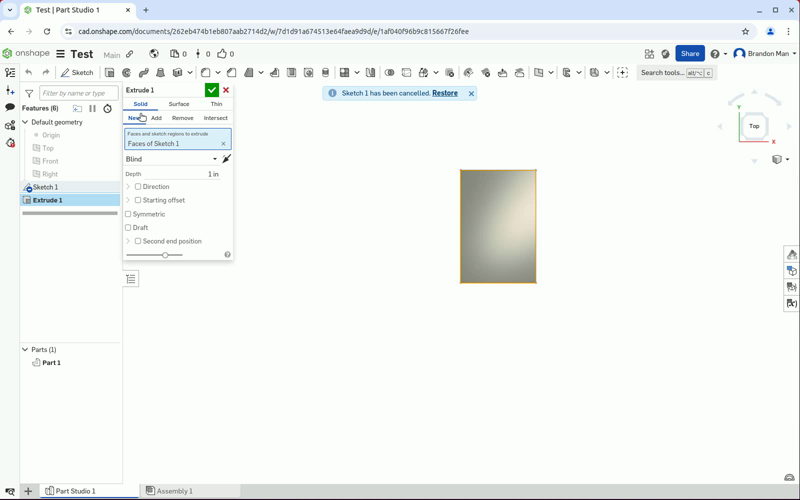
mouse_move(137, 120)
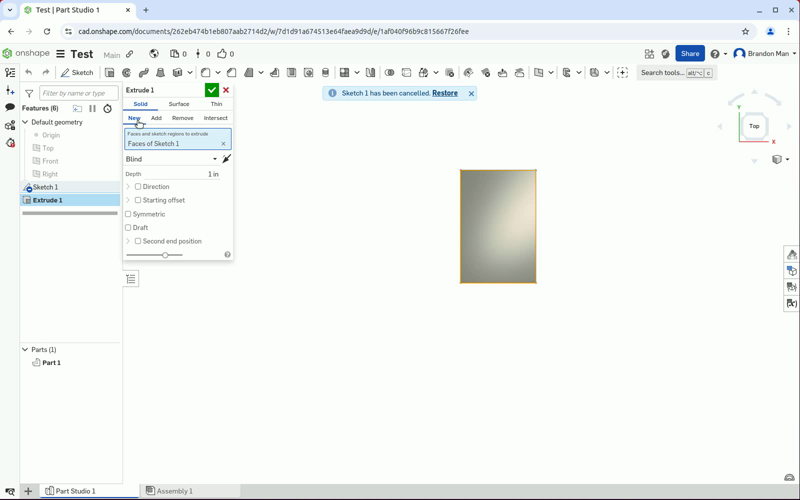
click(137, 120)
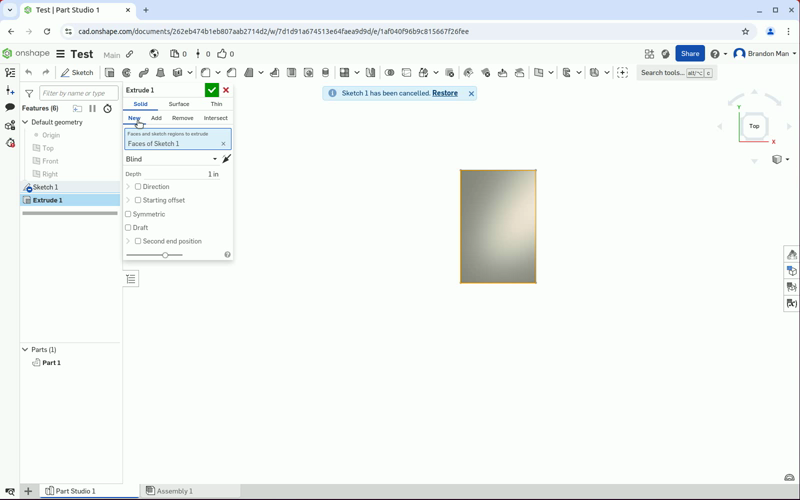
key(tab, 4)
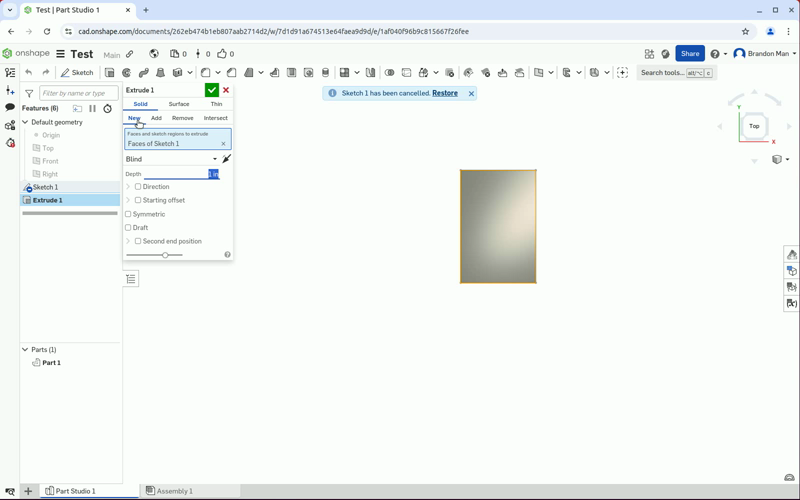
text(9.147)
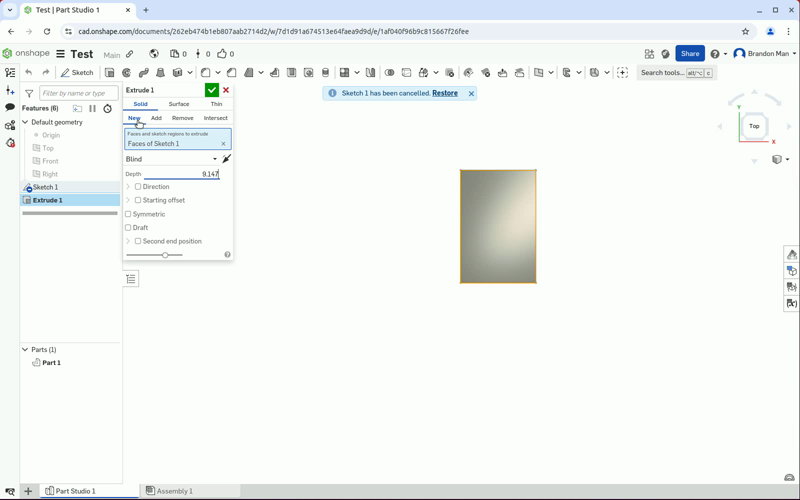
key(enter)
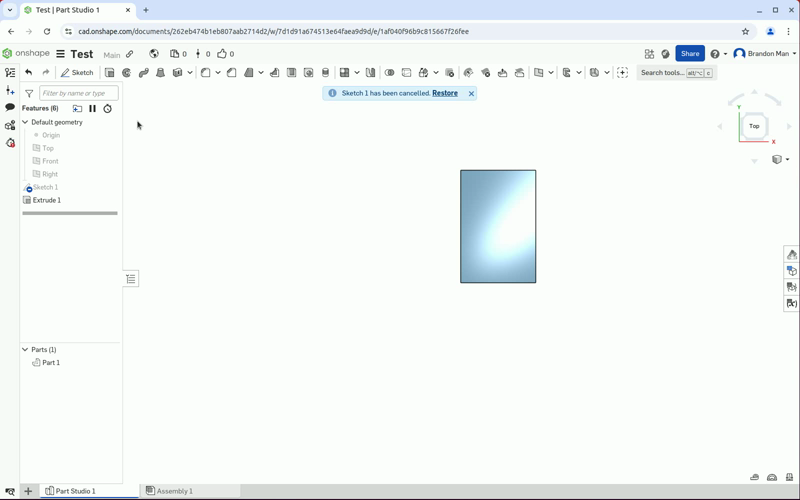
key(shift+h)
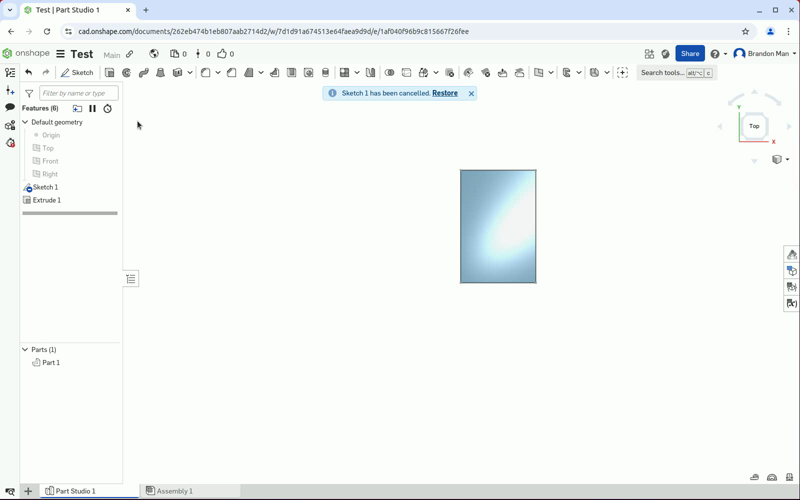
key(shift+h)
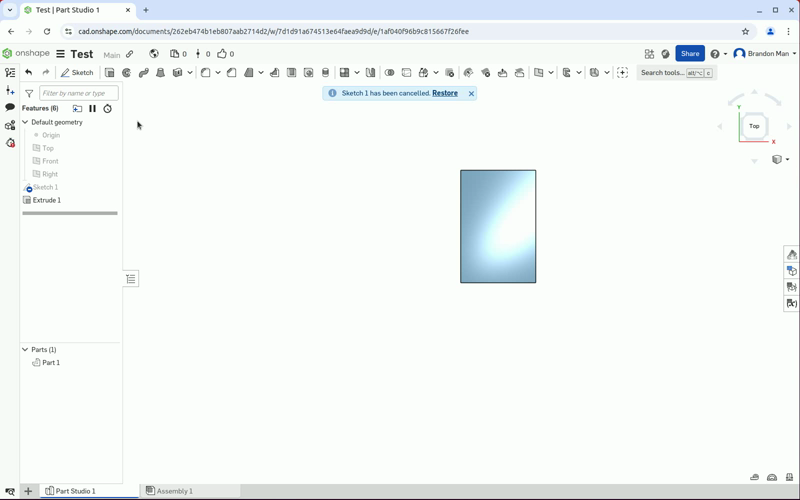
mouse_move(73, 189)
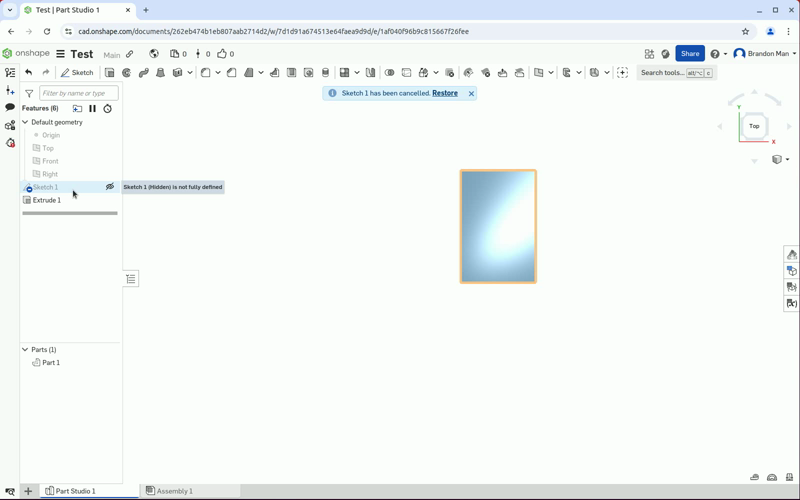
click(73, 189)
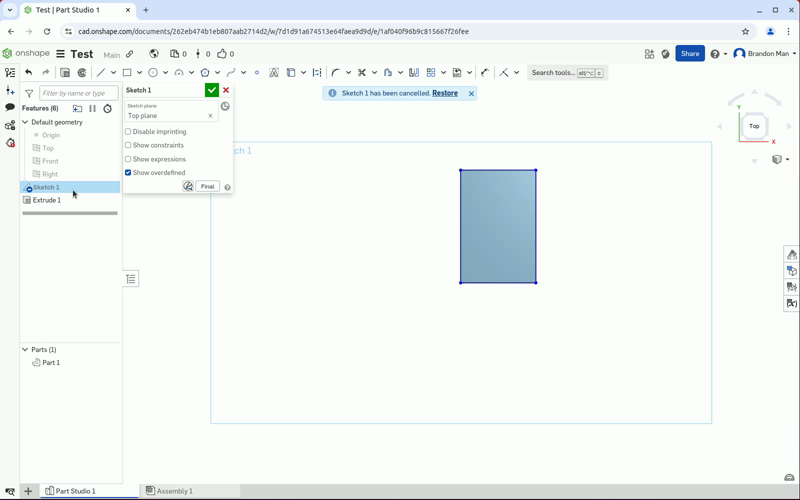
mouse_move(229, 92)
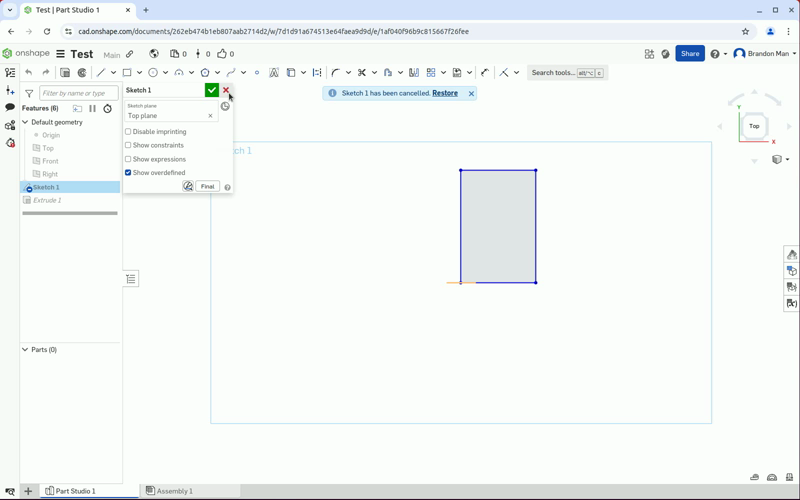
click(229, 92)
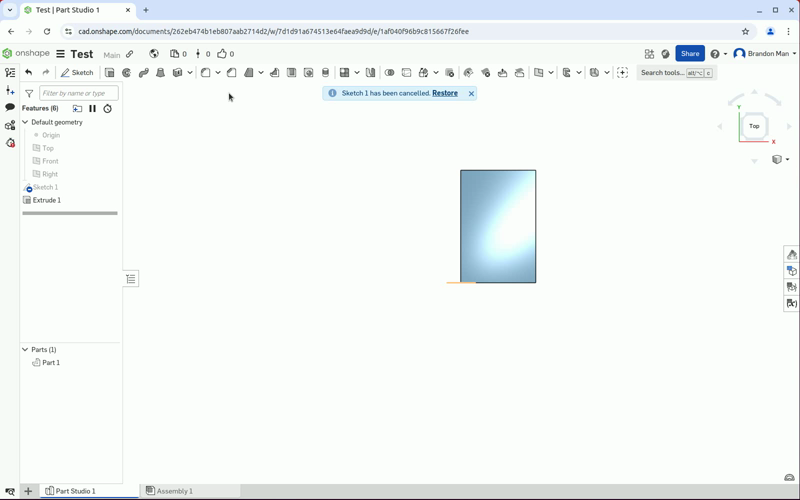
mouse_move(541, 75)
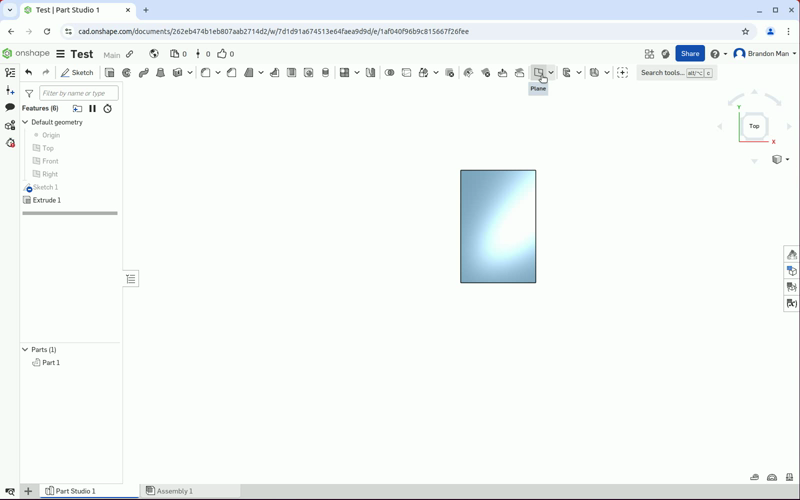
click(541, 75)
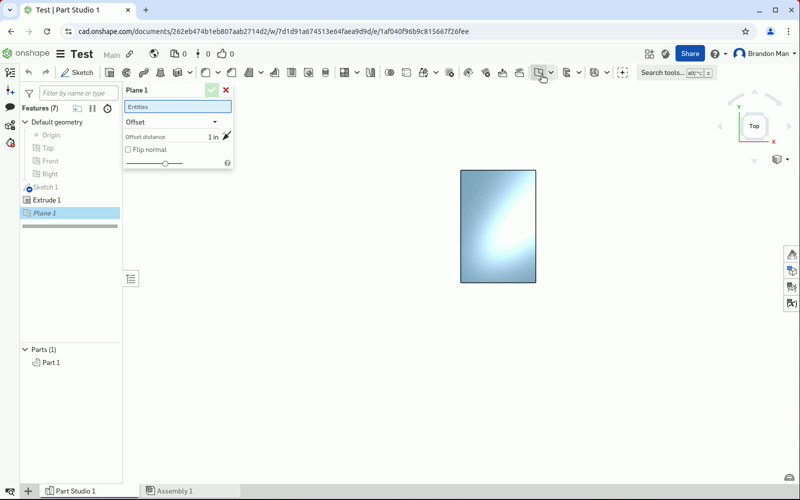
mouse_move(73, 150)
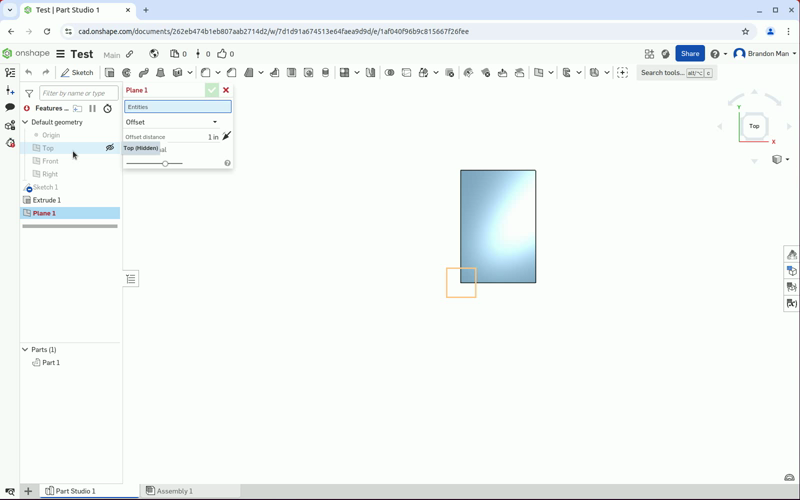
click(73, 150)
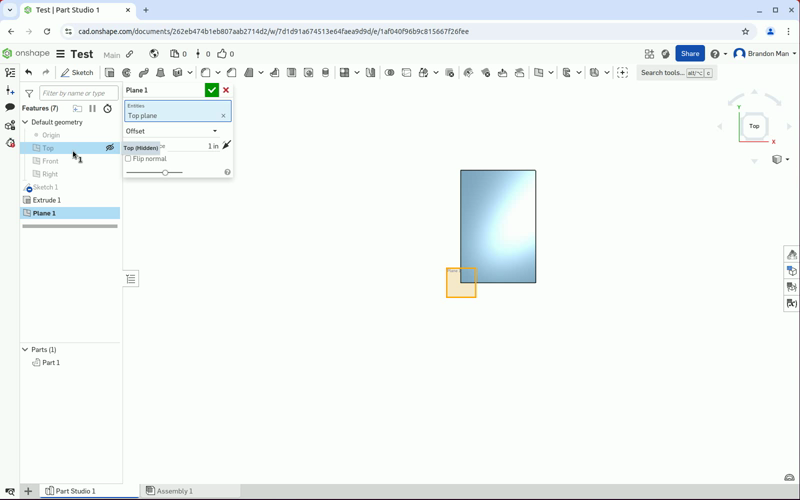
key(tab, 2)
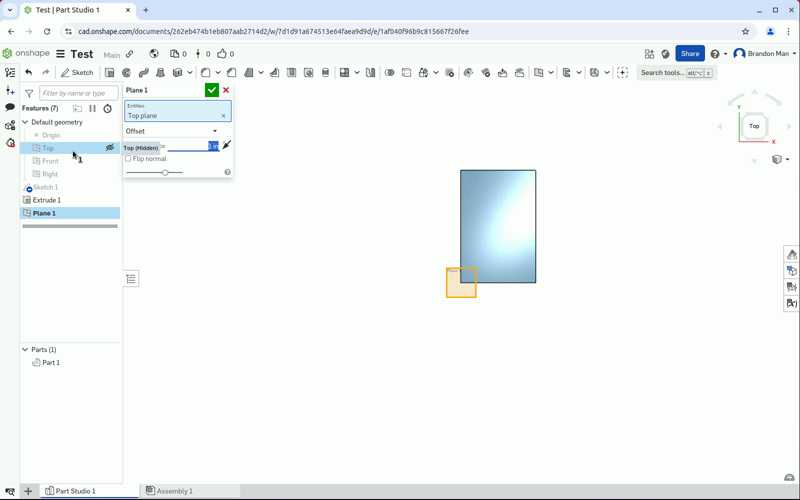
text(9.151)
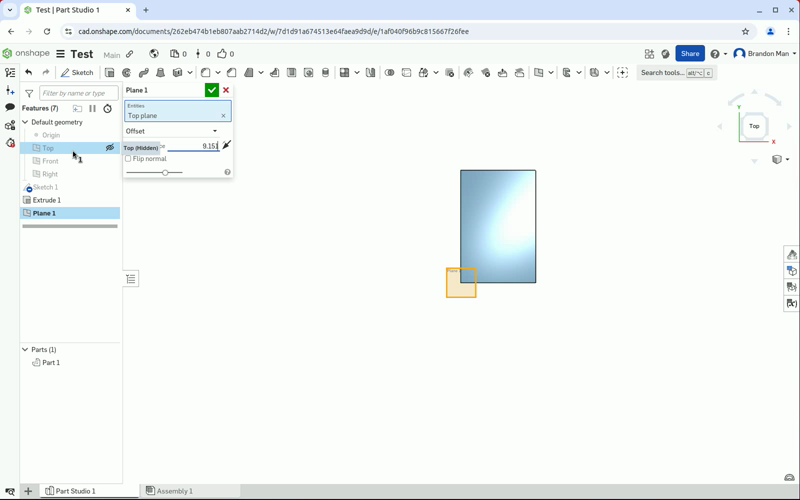
key(enter, 2)
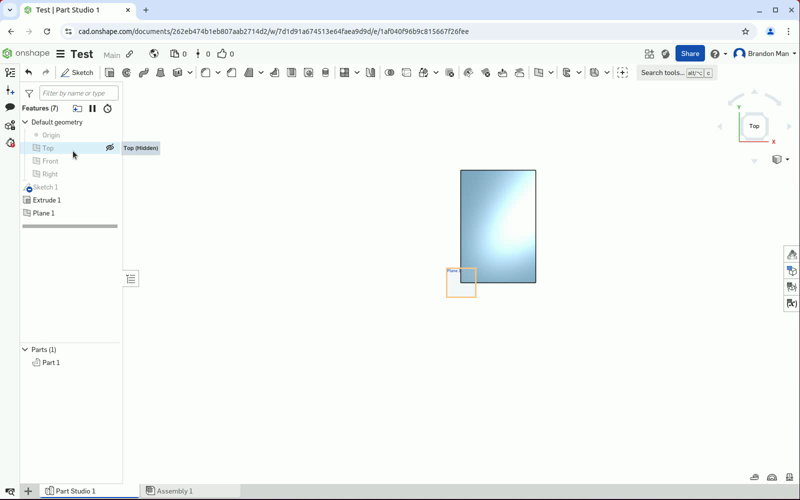
key(shift+s)
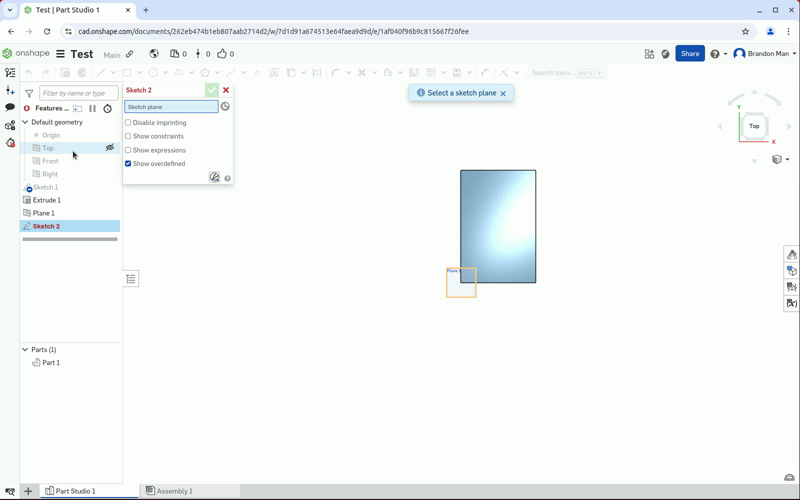
mouse_move(73, 215)
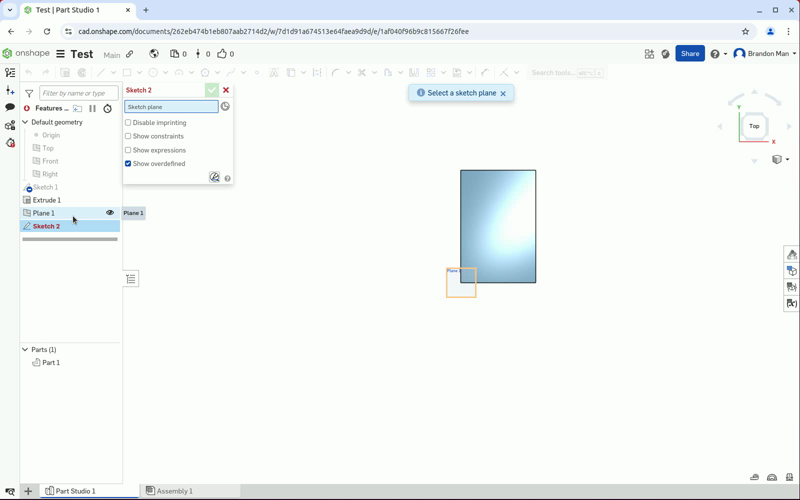
click(73, 215)
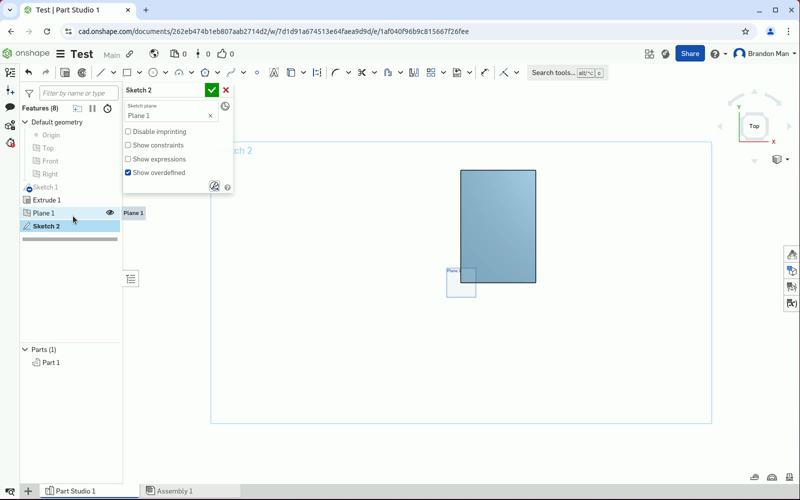
mouse_move(73, 352)
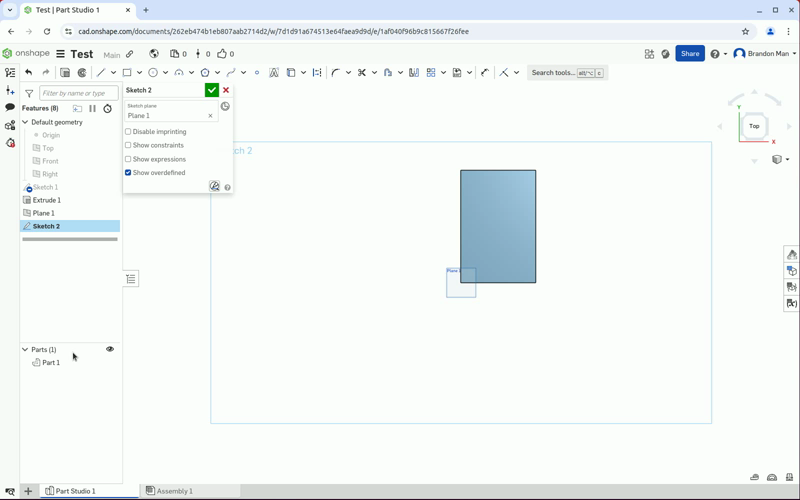
key(y)
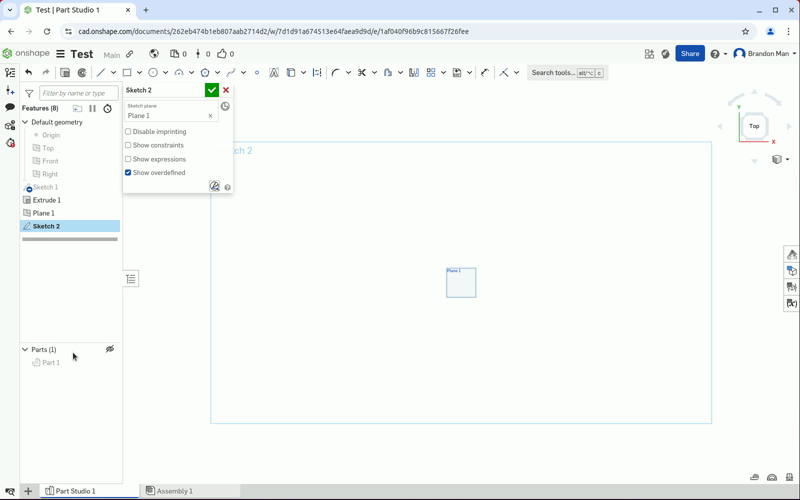
key(l)
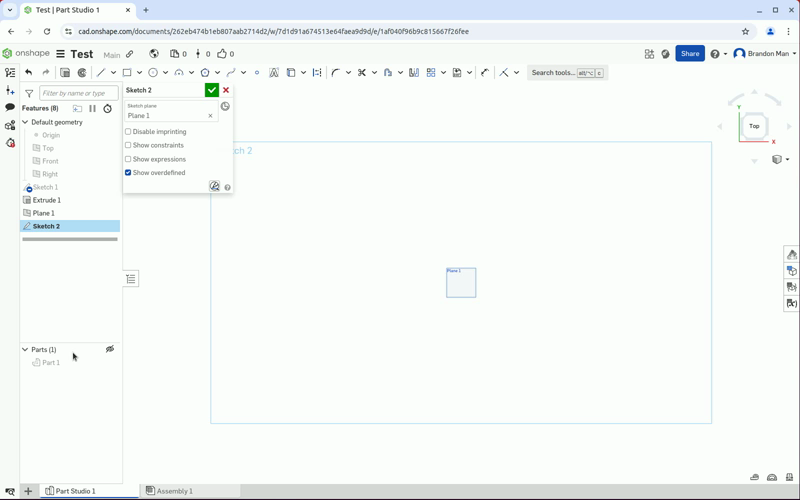
key_down(shift)
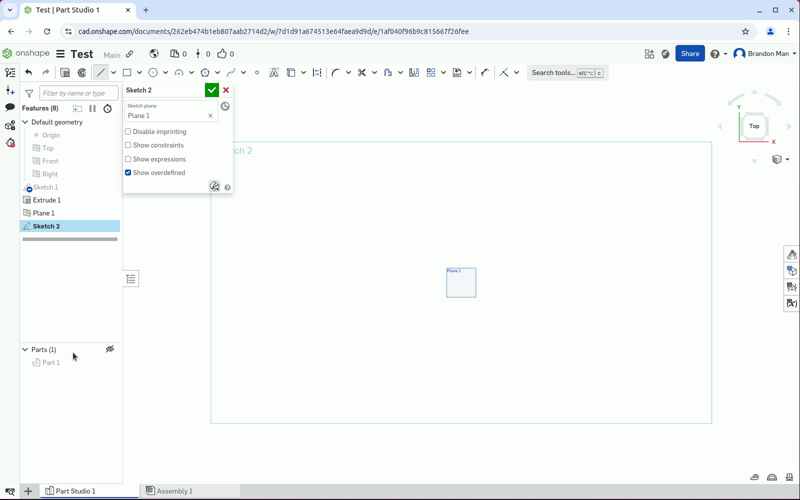
mouse_move(460, 282)
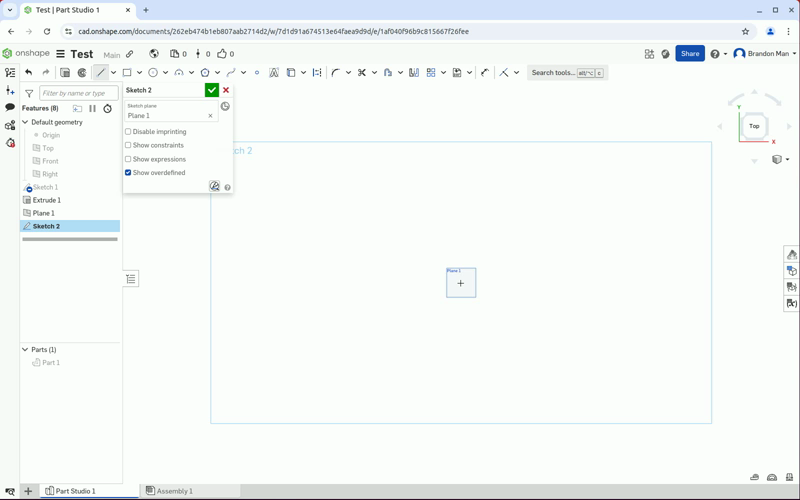
click(460, 282)
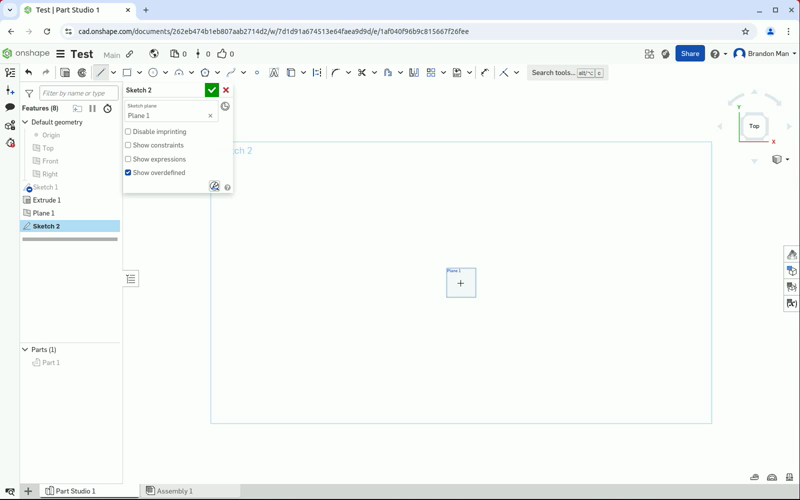
key_up(shift)
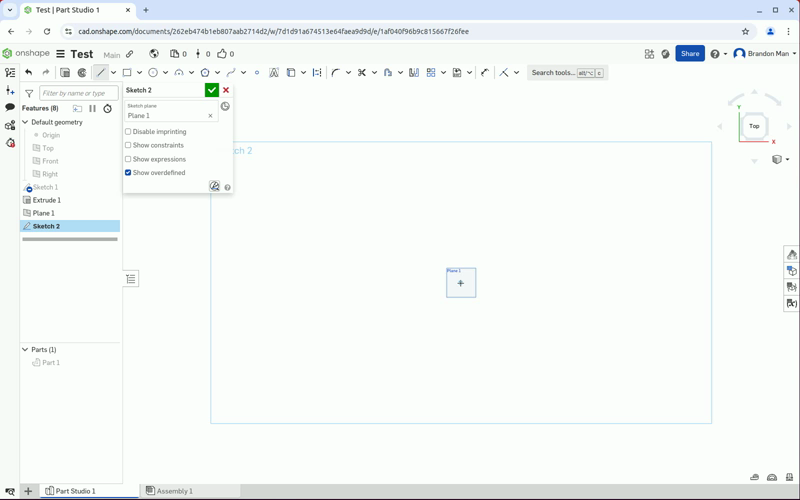
key_down(shift)
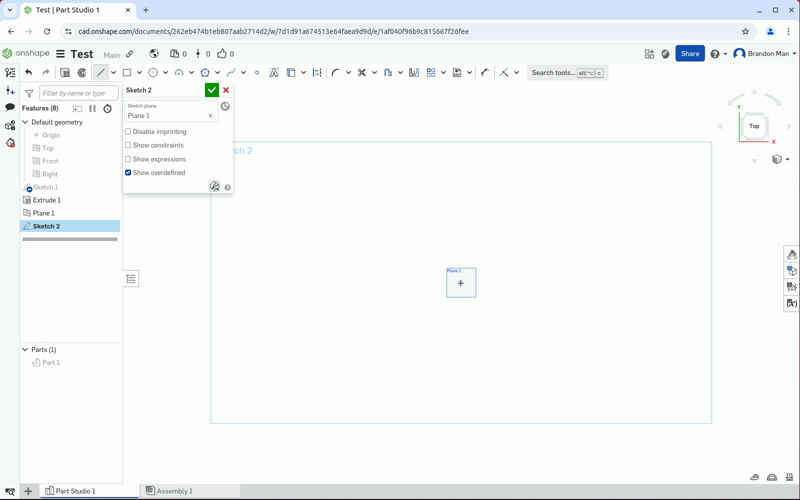
mouse_move(490, 282)
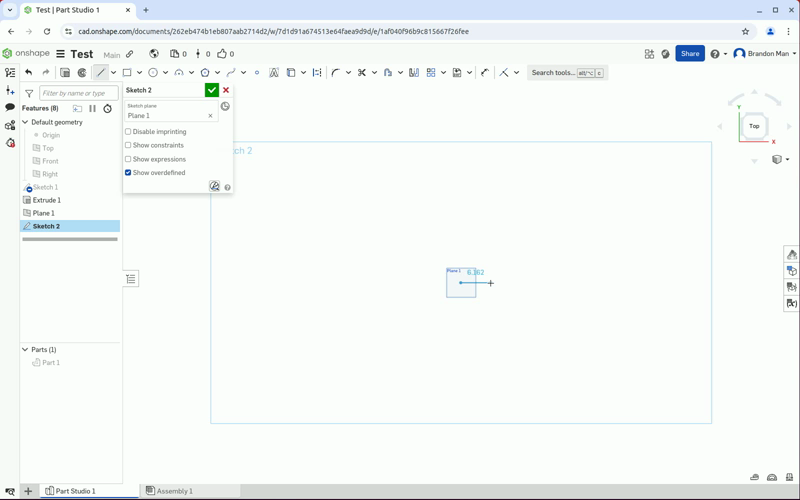
mouse_move(483, 282)
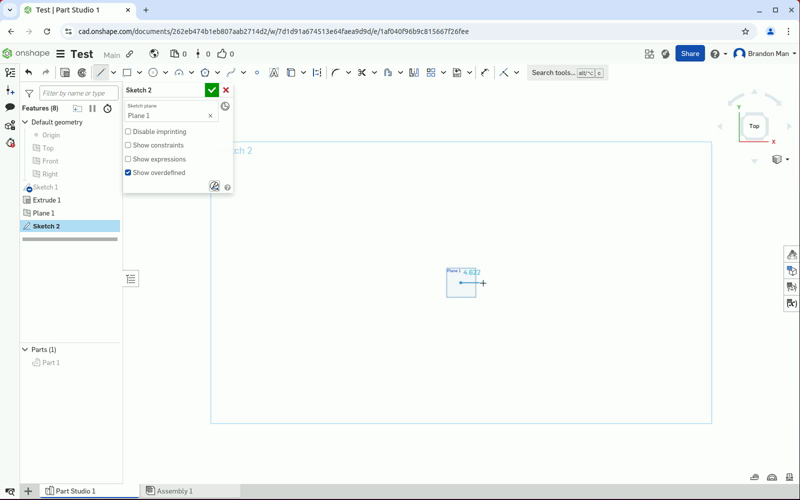
click(483, 282)
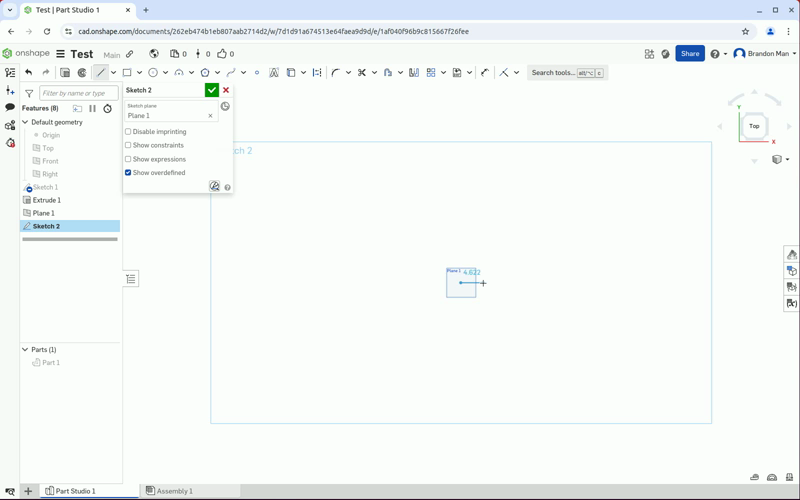
key_up(shift)
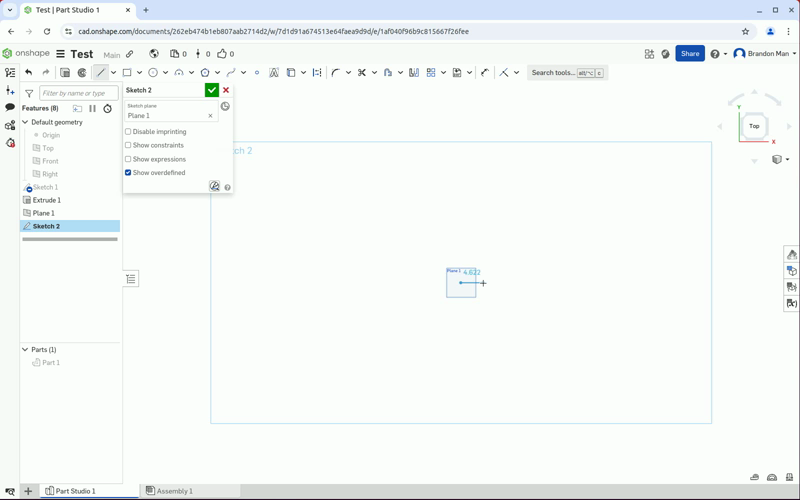
key_down(shift)
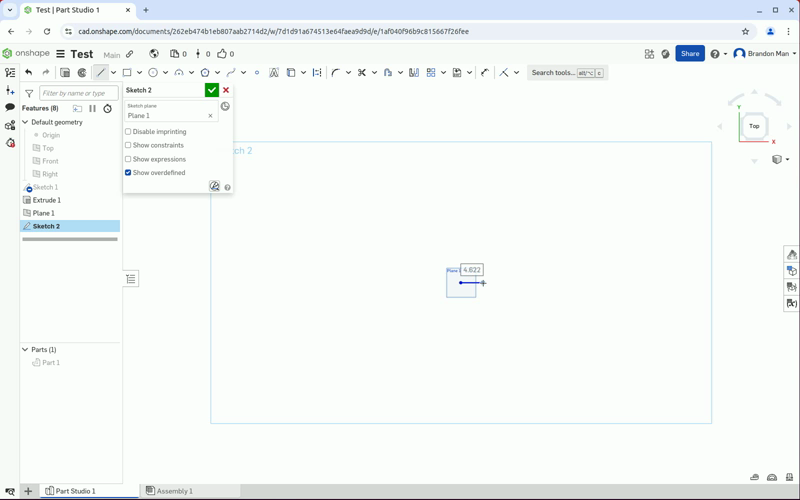
mouse_move(483, 170)
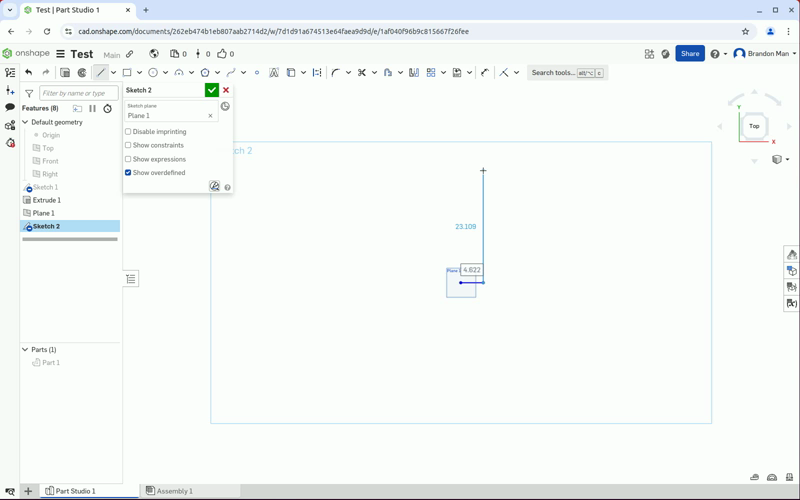
click(483, 170)
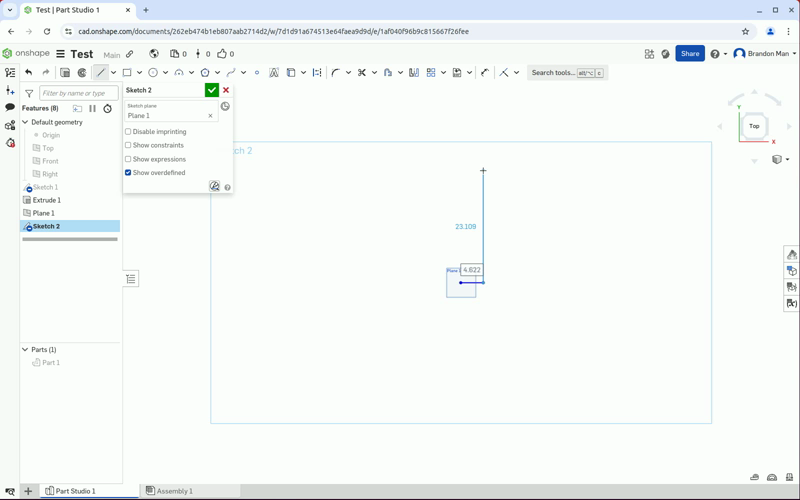
key_up(shift)
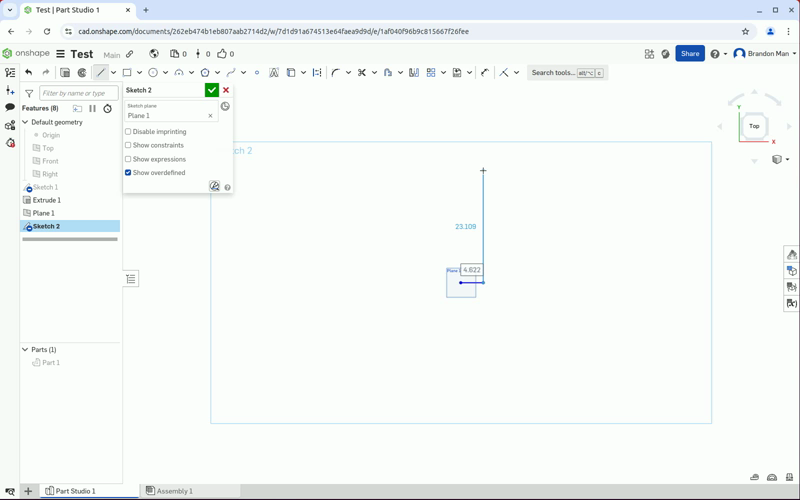
key_down(shift)
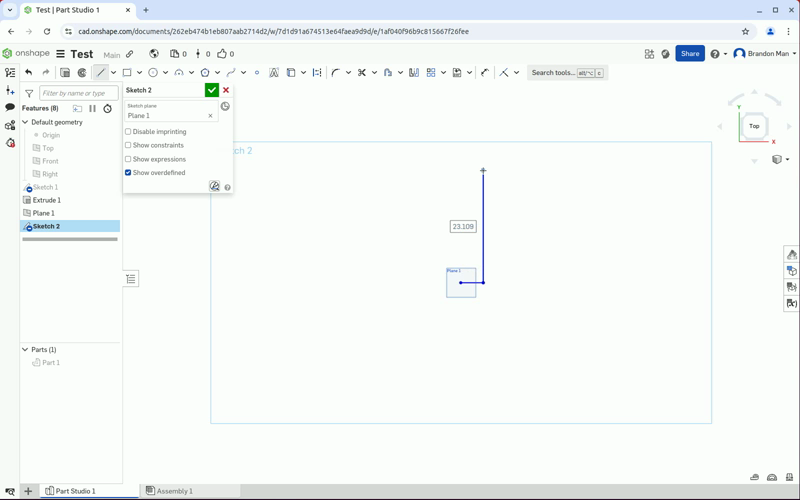
mouse_move(513, 170)
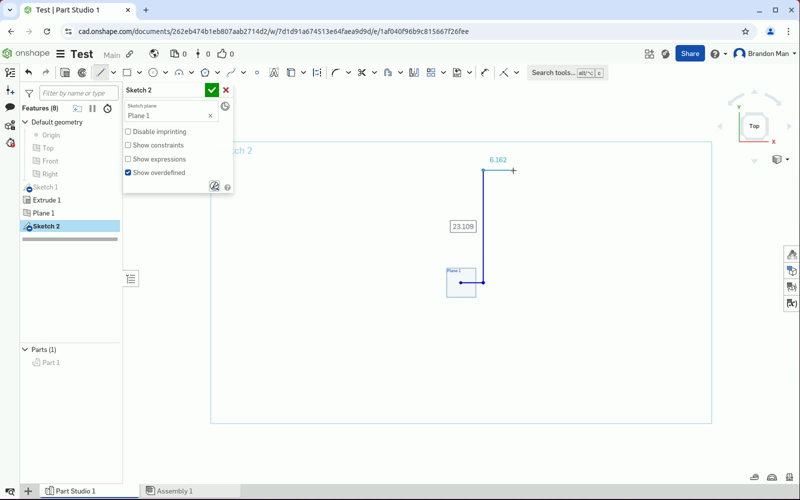
mouse_move(460, 170)
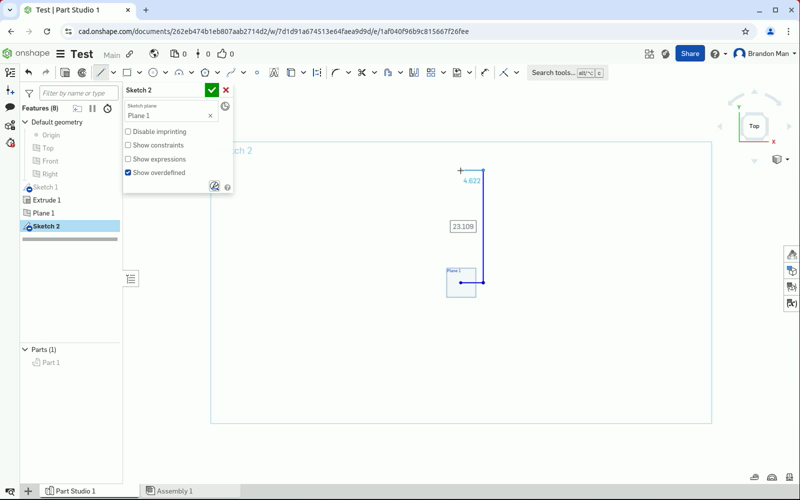
click(460, 170)
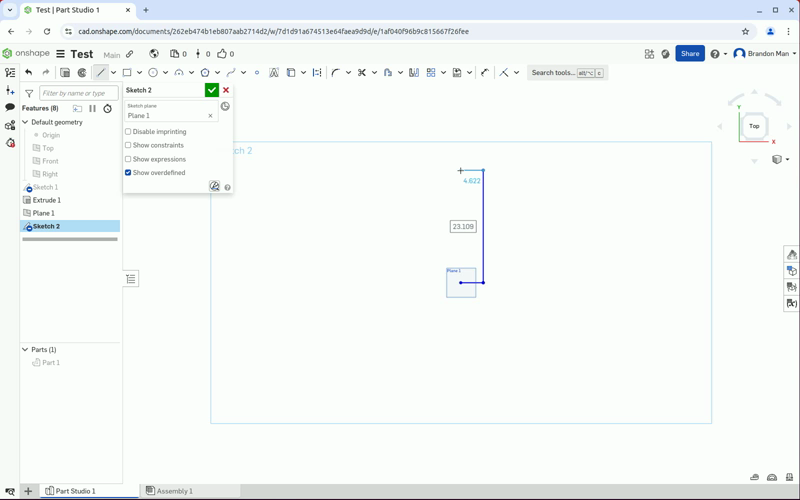
key_up(shift)
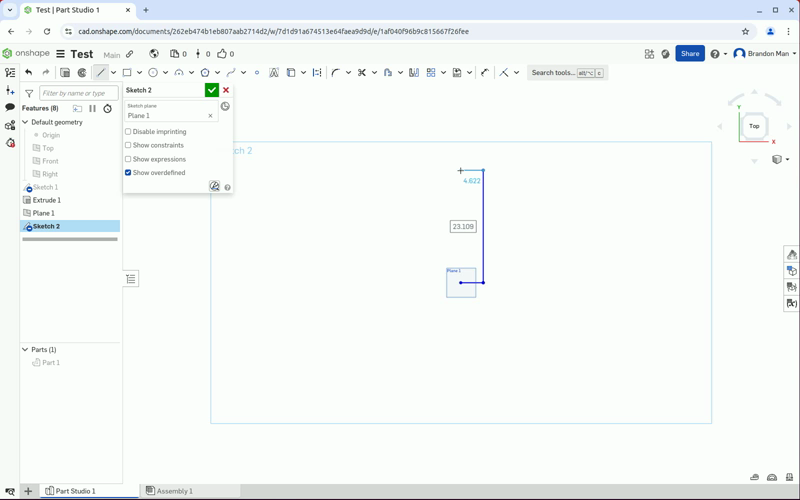
key_down(shift)
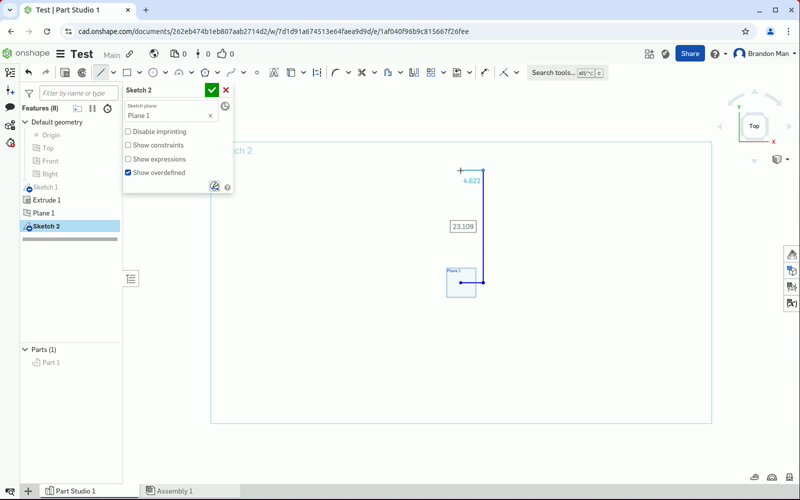
mouse_move(460, 282)
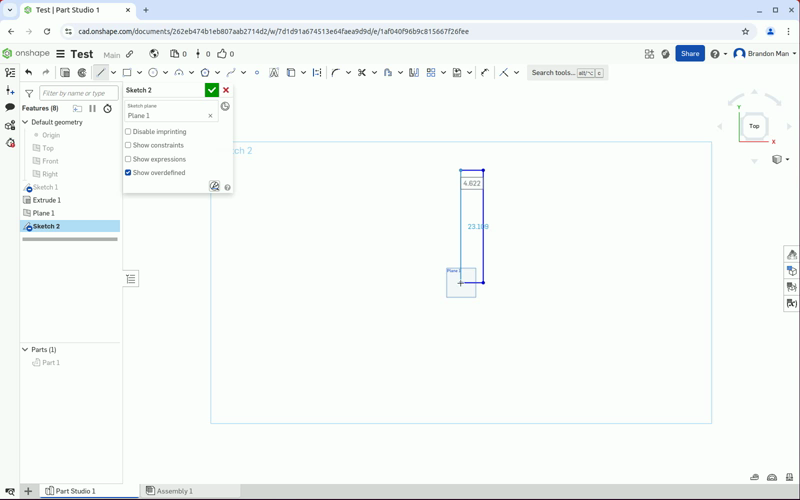
key_up(shift)
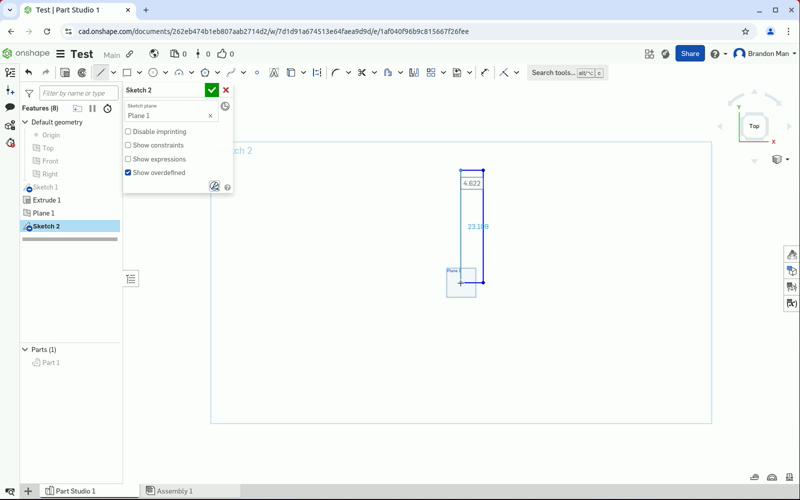
click(460, 282)
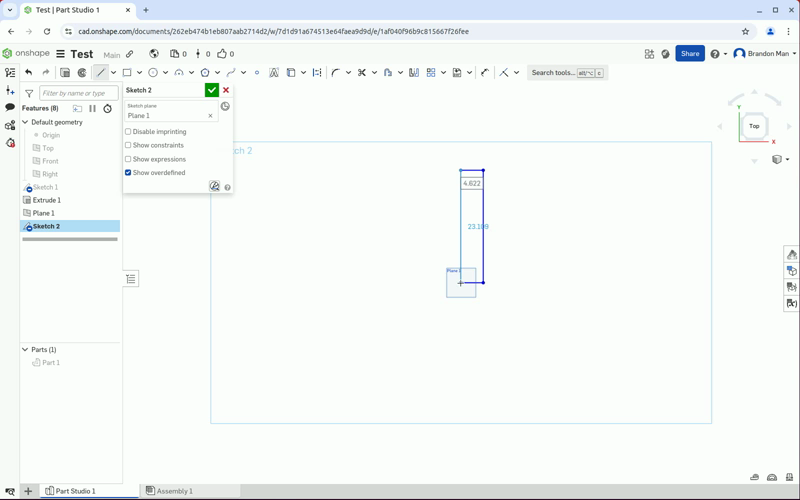
key(esc)
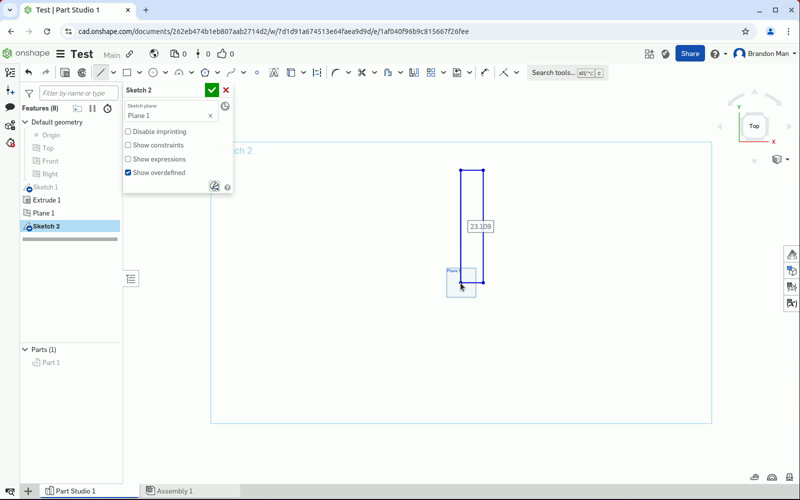
mouse_move(462, 194)
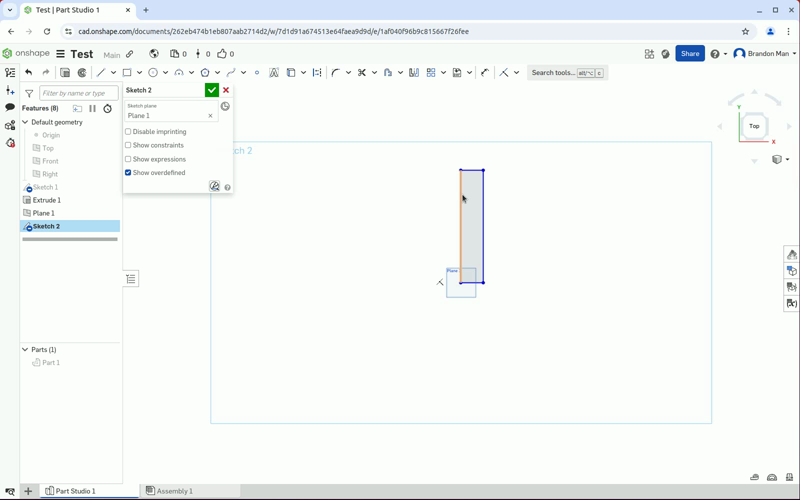
click(462, 194)
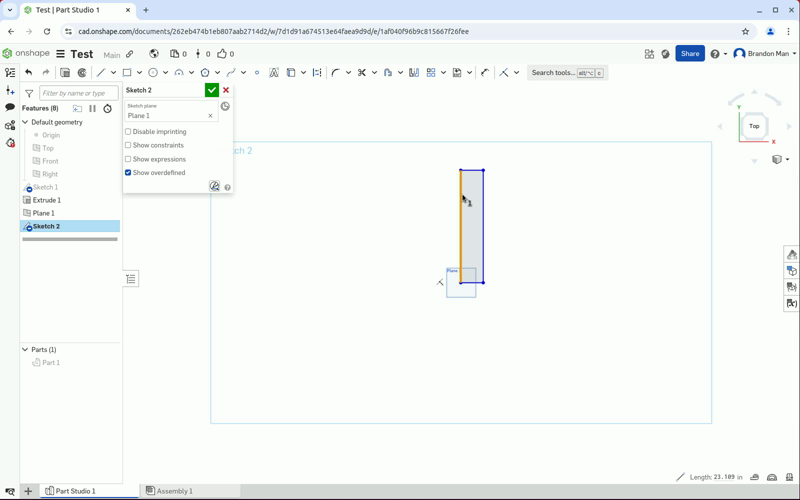
mouse_move(73, 352)
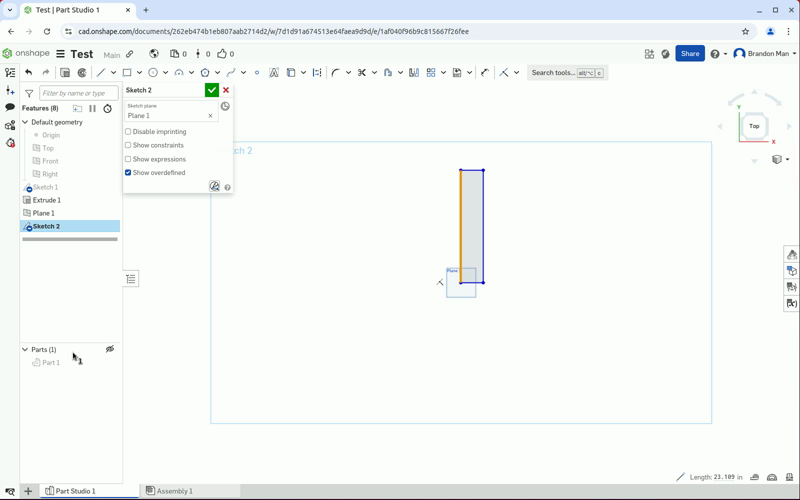
key(shift+y)
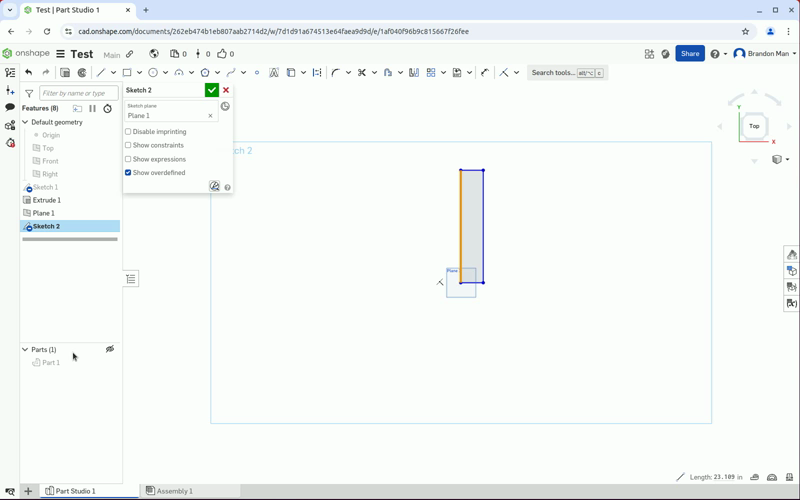
key(shift+e)
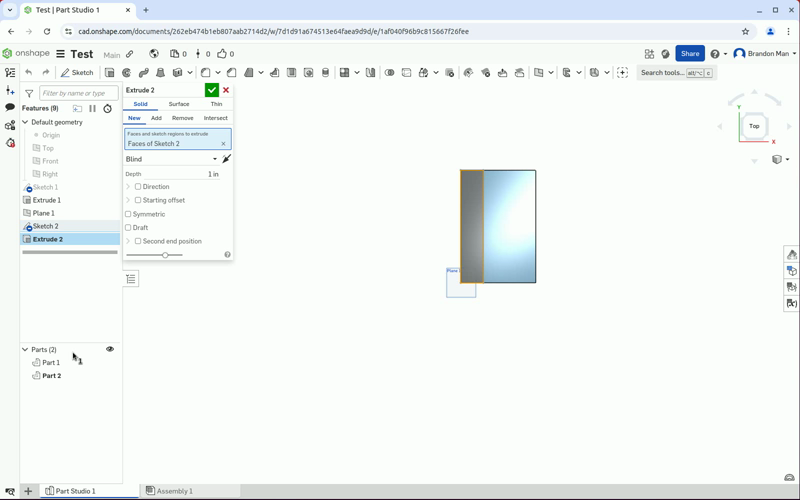
mouse_move(143, 106)
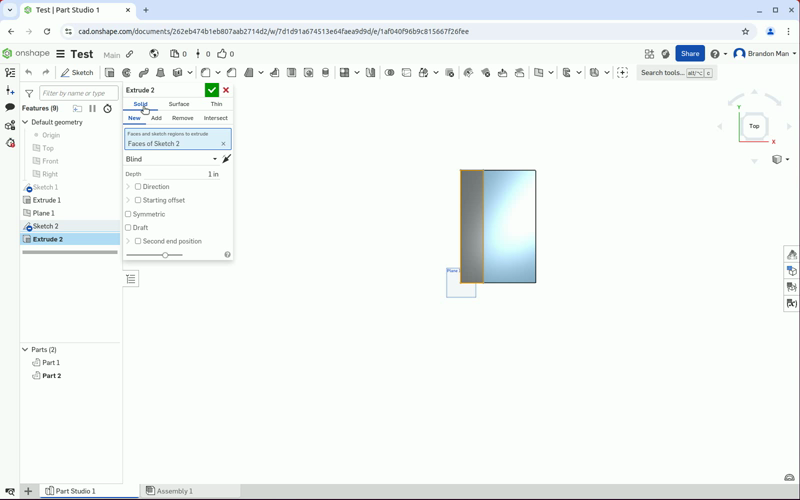
click(143, 106)
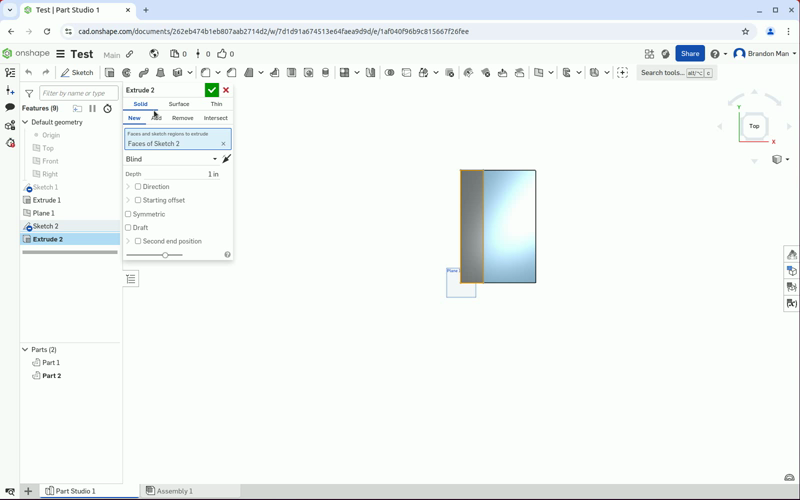
mouse_move(186, 120)
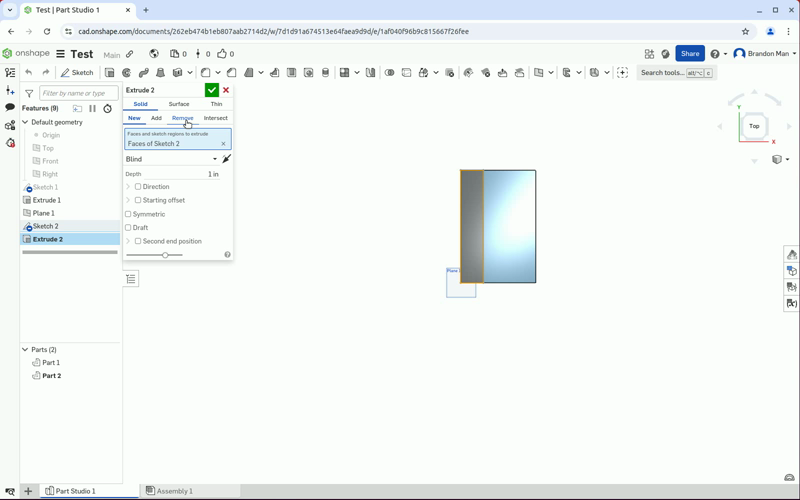
click(186, 120)
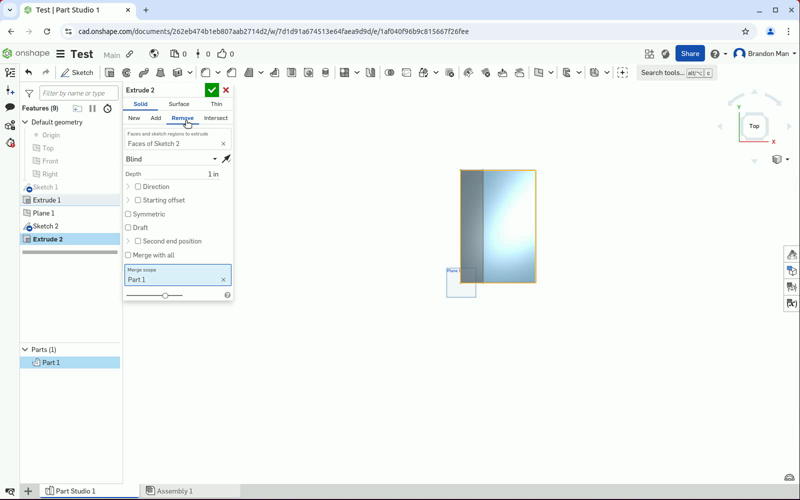
key(tab, 4)
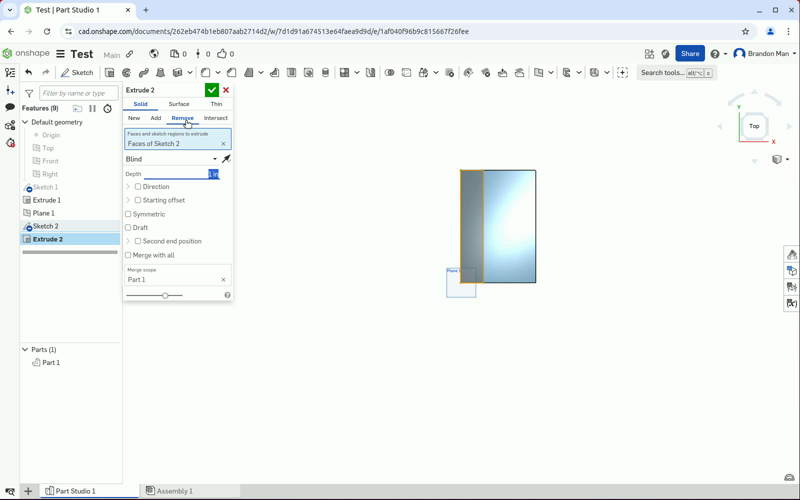
text(4.574)
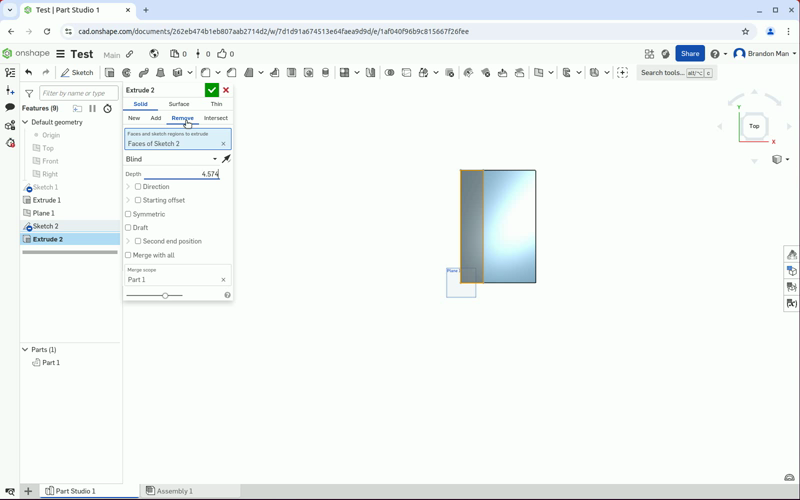
key(tab, 6)
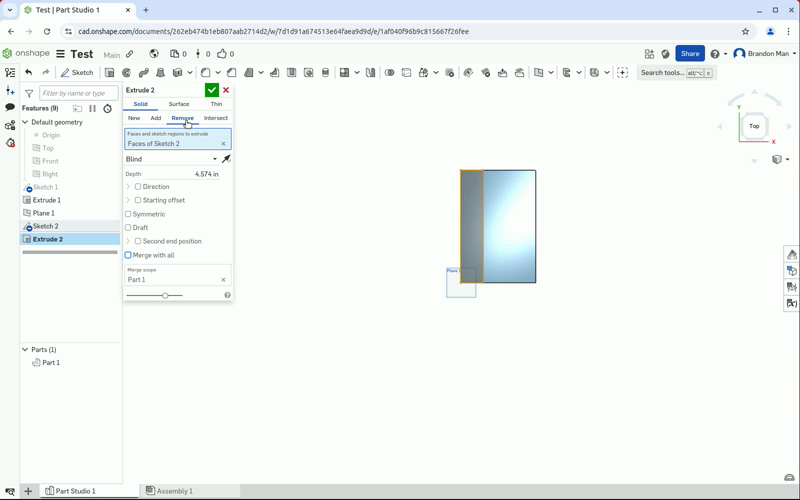
key(space)
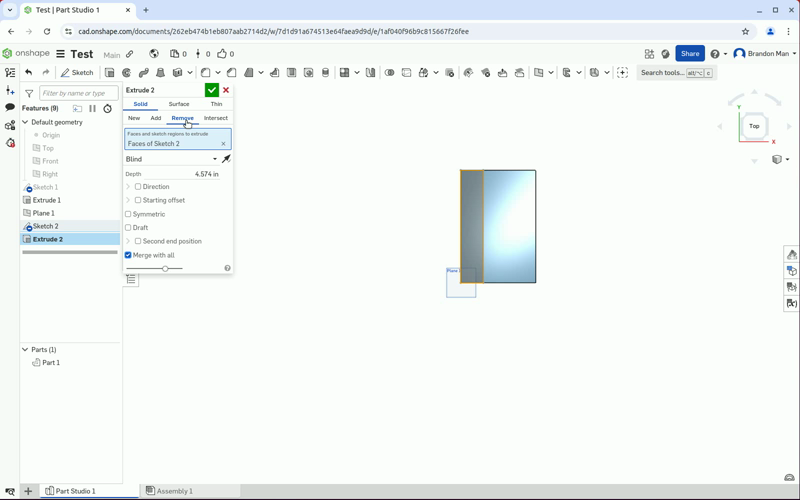
key(enter)
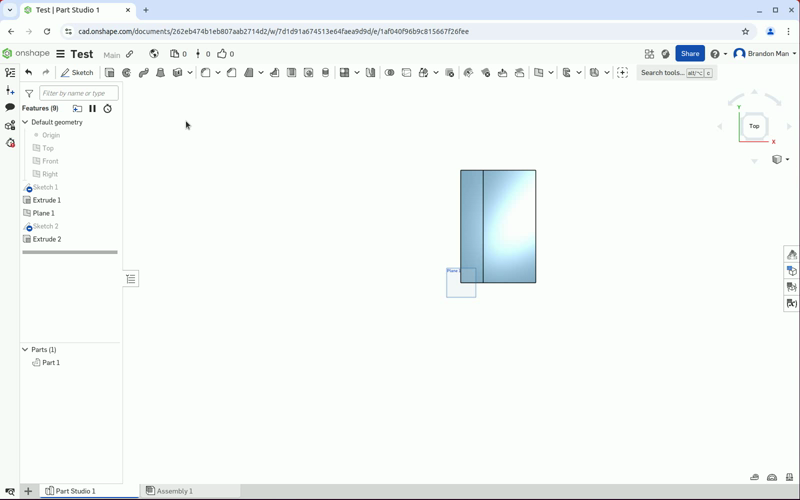
key(shift+h)
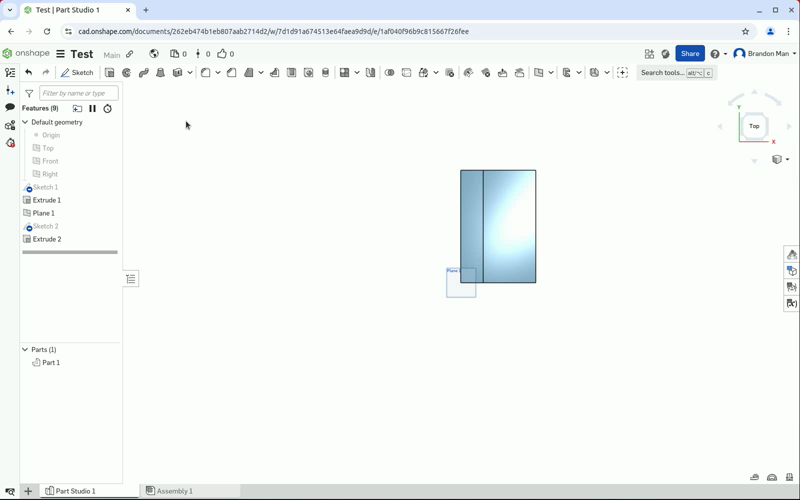
key(shift+h)
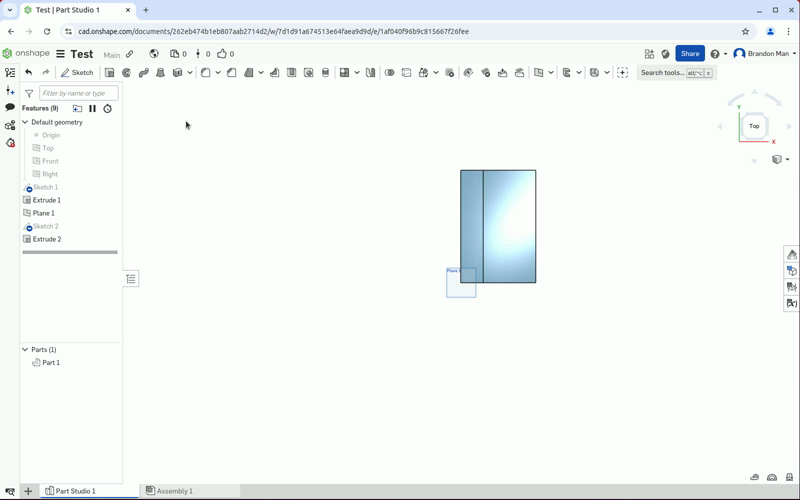
mouse_move(73, 189)
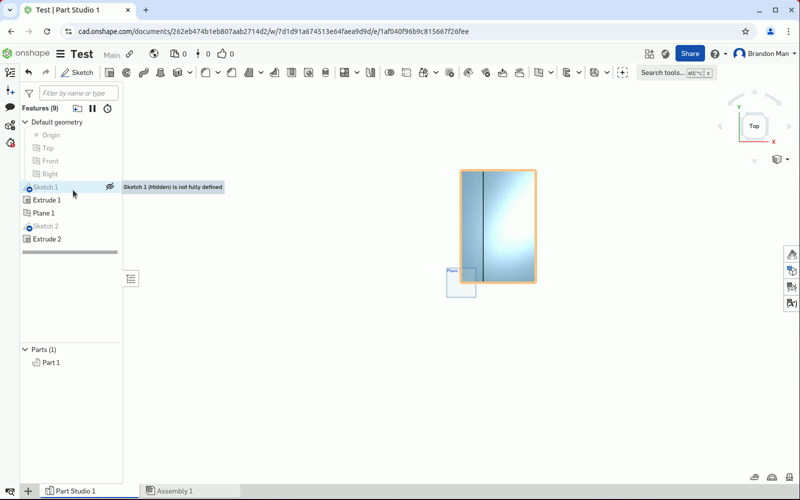
click(73, 189)
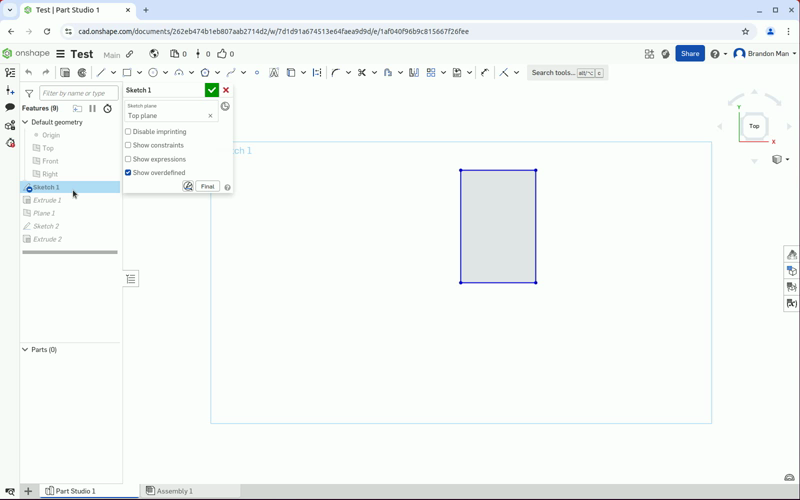
mouse_move(229, 92)
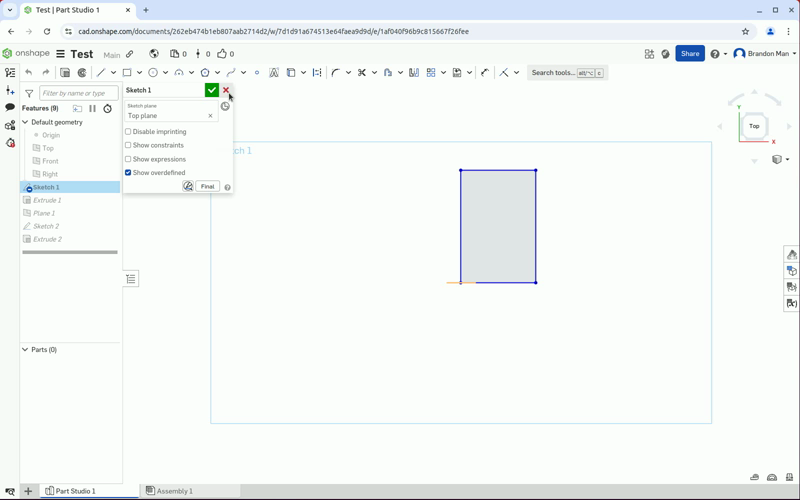
click(229, 92)
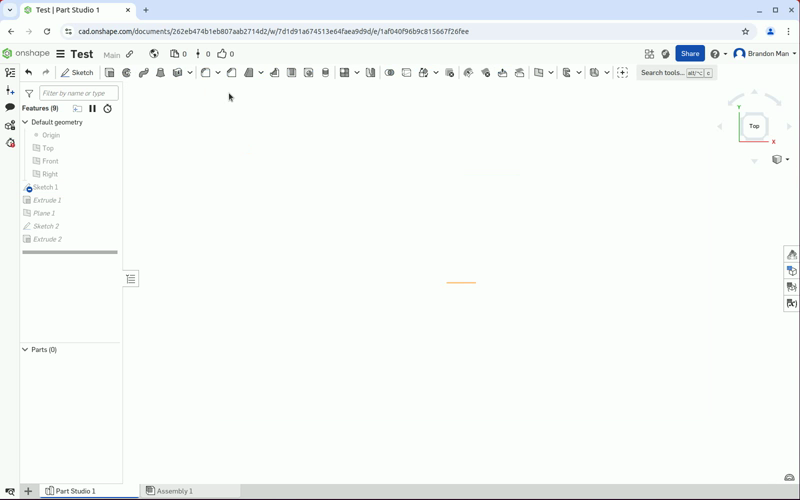
key(shift+s)
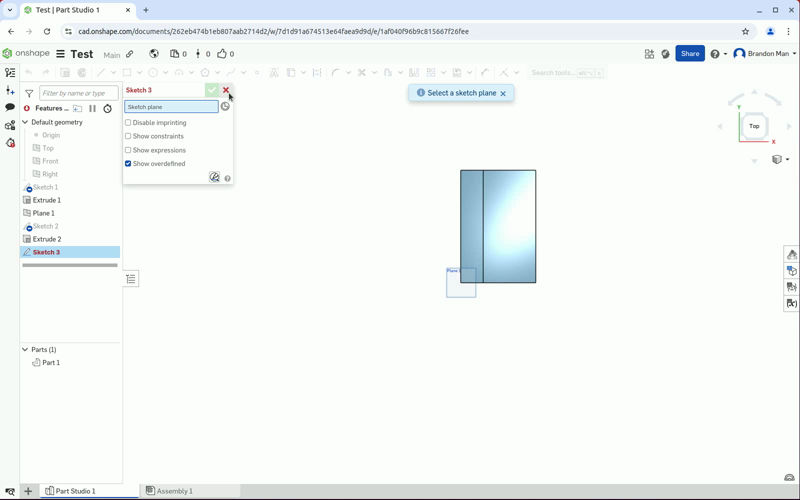
mouse_move(73, 215)
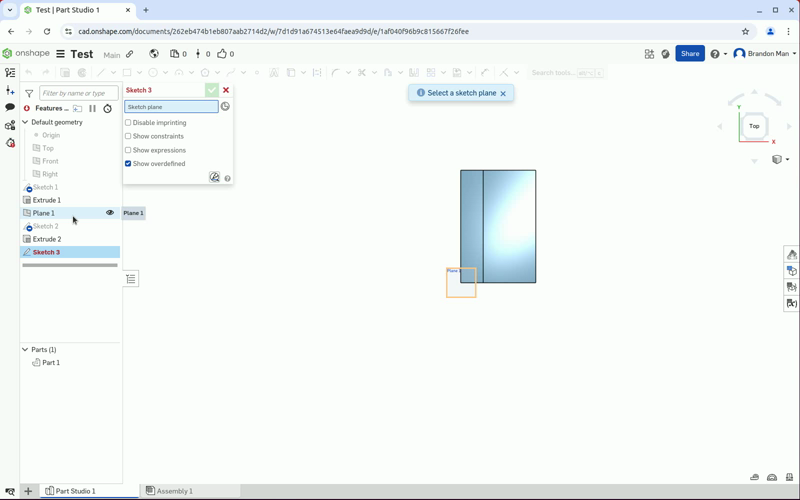
click(73, 215)
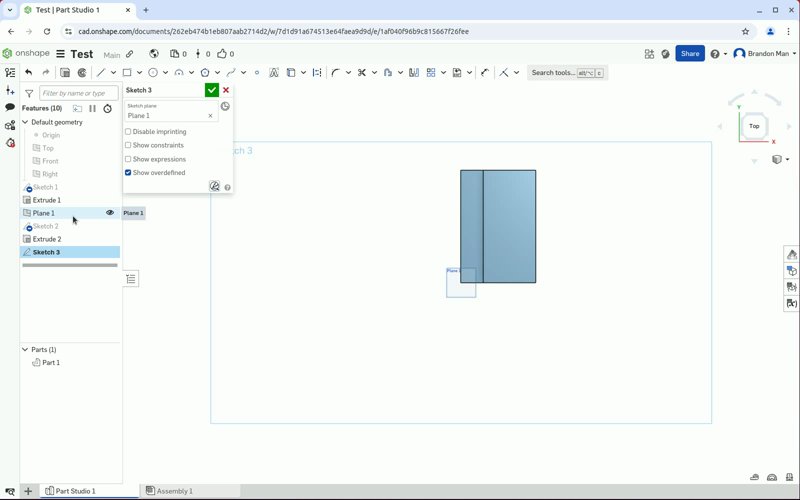
mouse_move(73, 352)
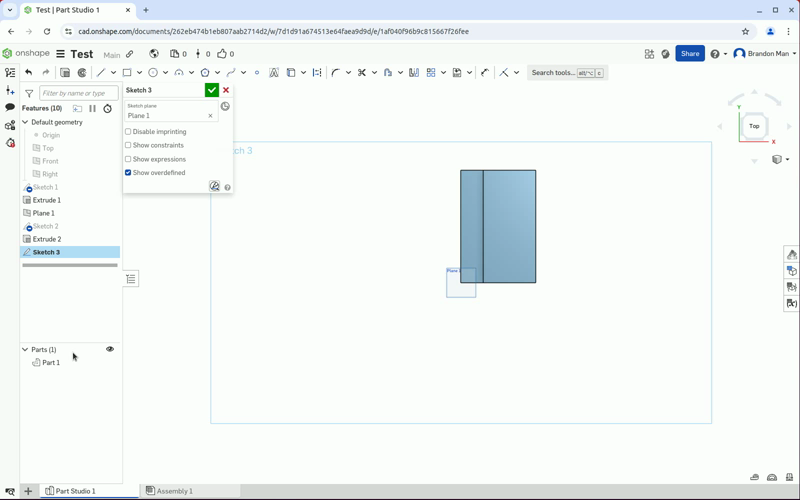
key(y)
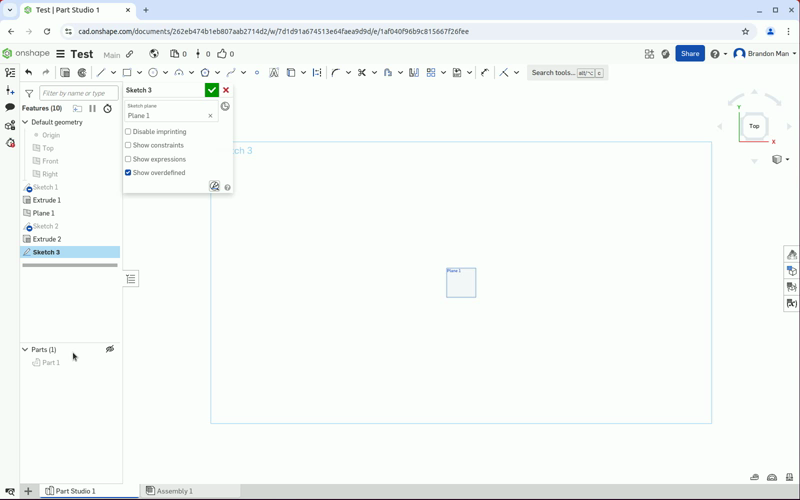
key(c)
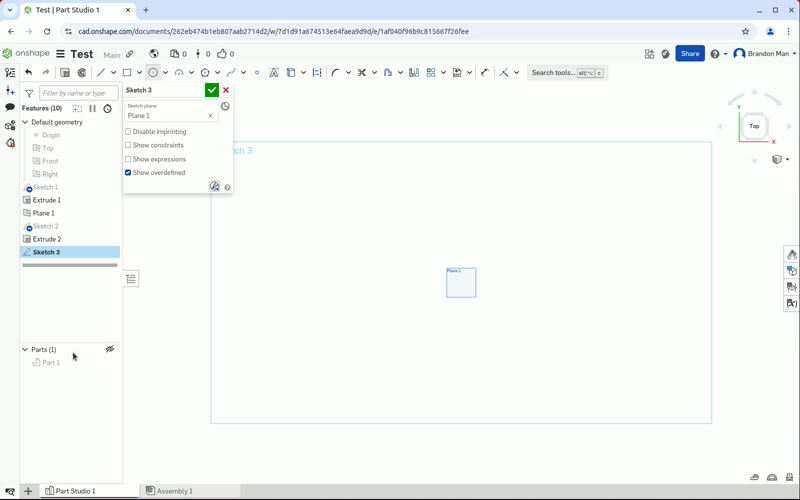
key_down(shift)
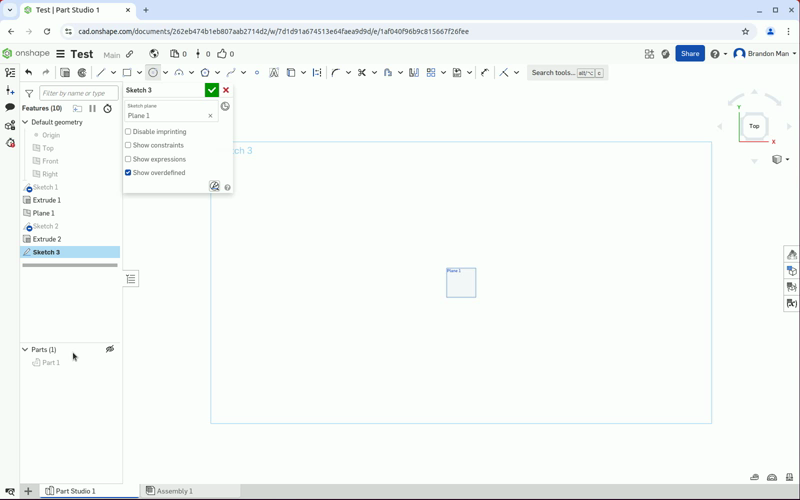
mouse_move(510, 226)
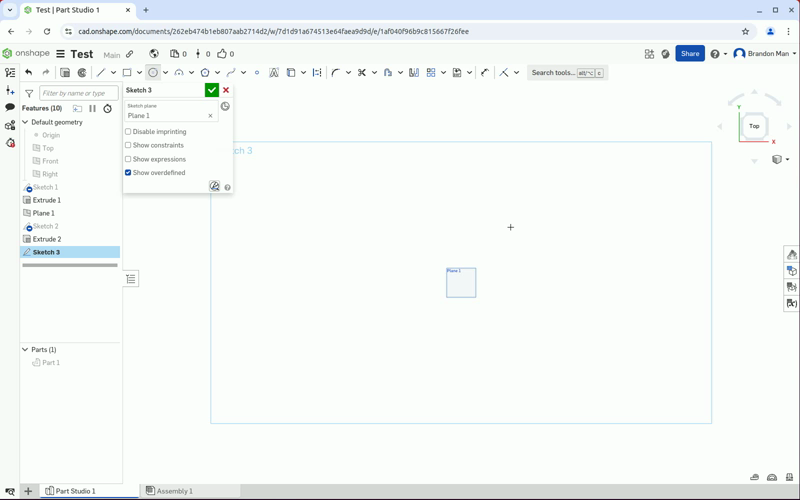
click(510, 226)
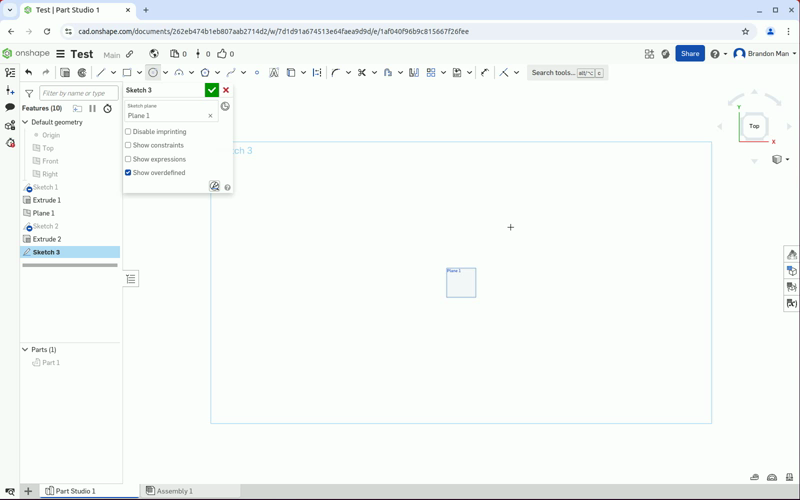
key_up(shift)
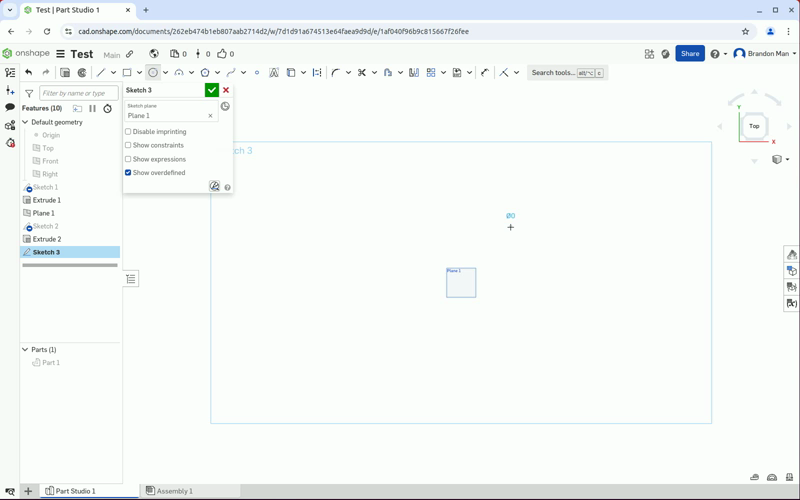
mouse_move(526, 226)
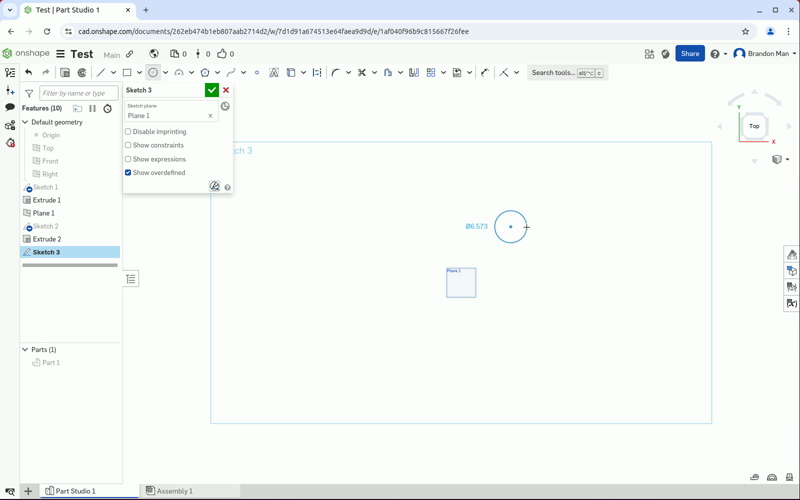
click(526, 226)
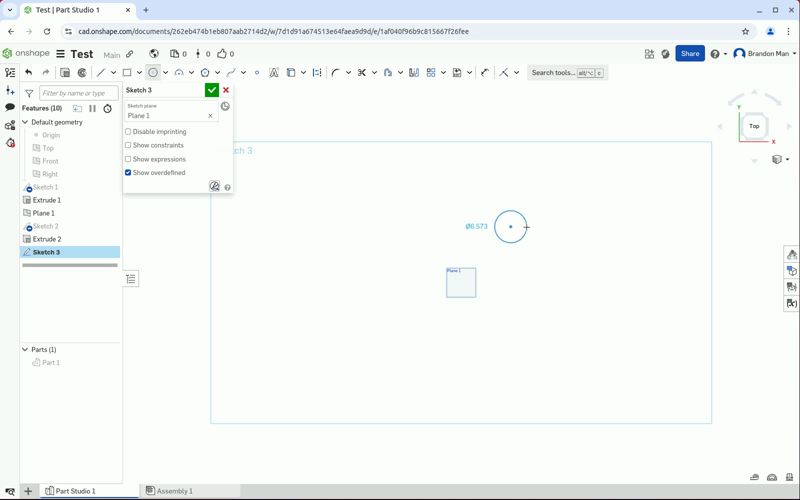
key(esc)
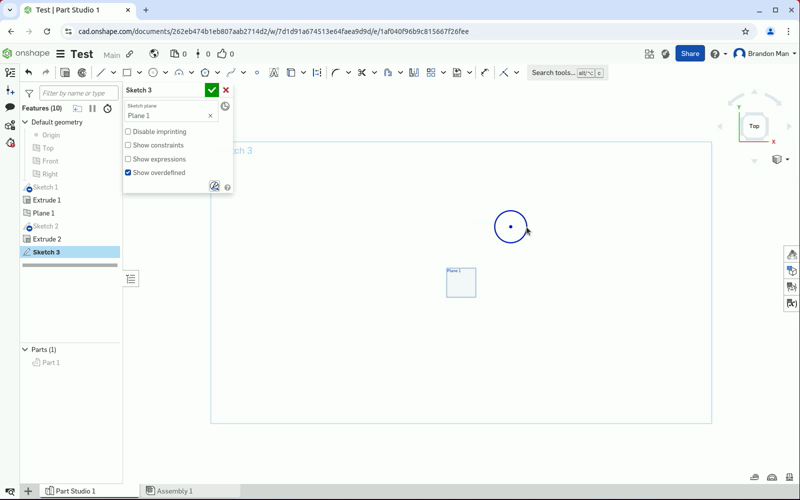
mouse_move(518, 223)
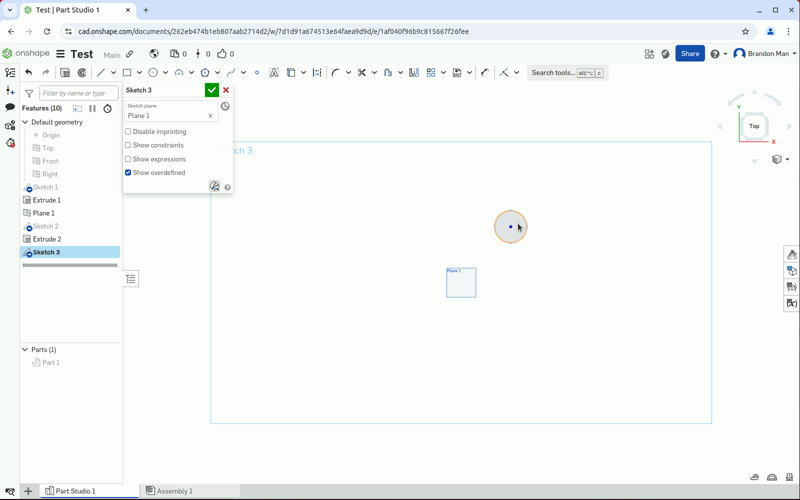
scroll(6)
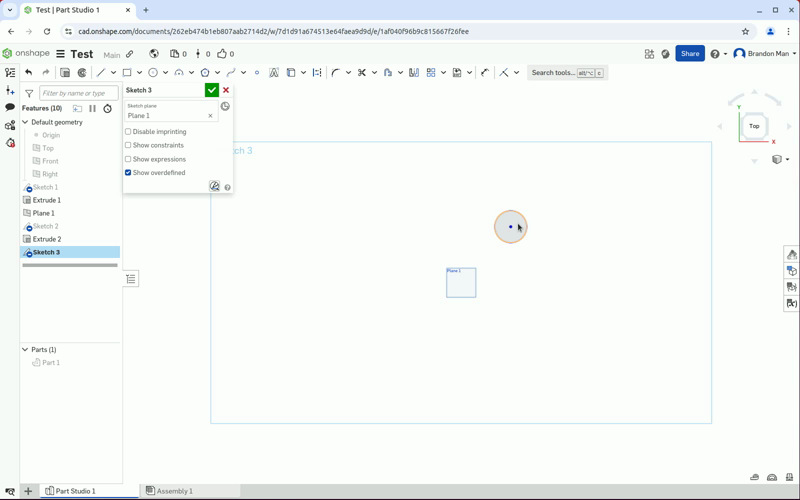
scroll(6)
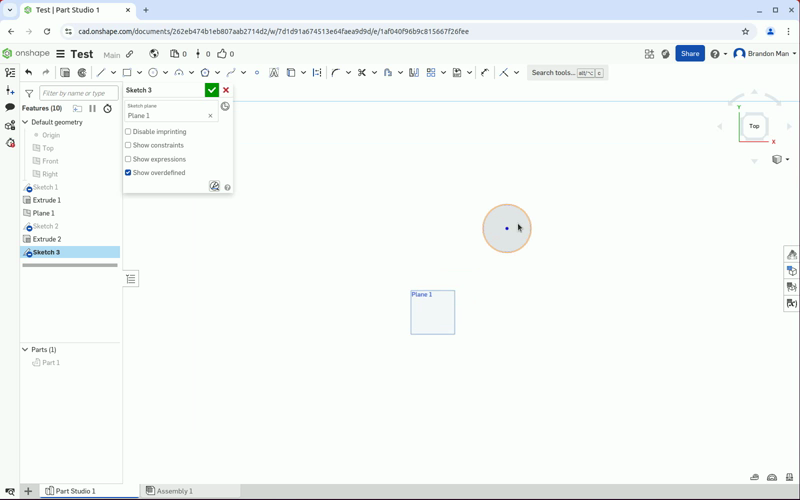
scroll(6)
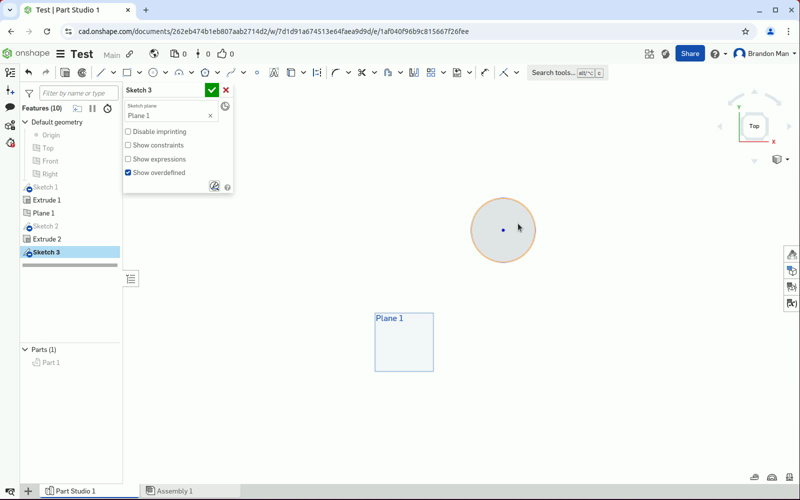
scroll(6)
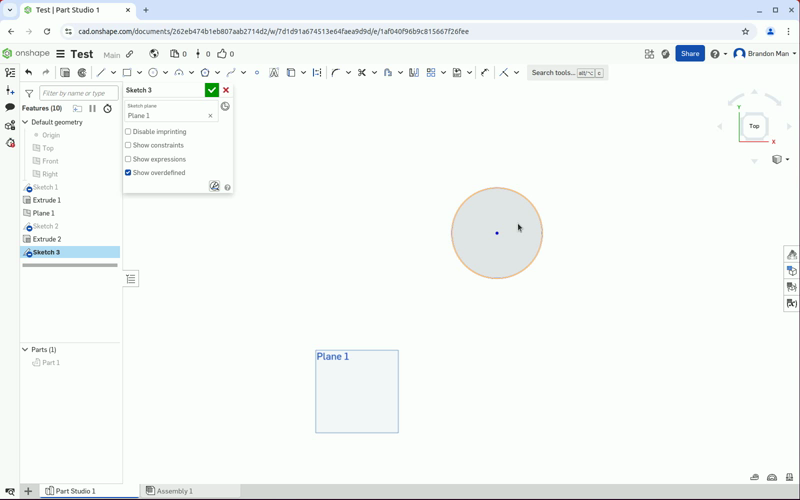
scroll(6)
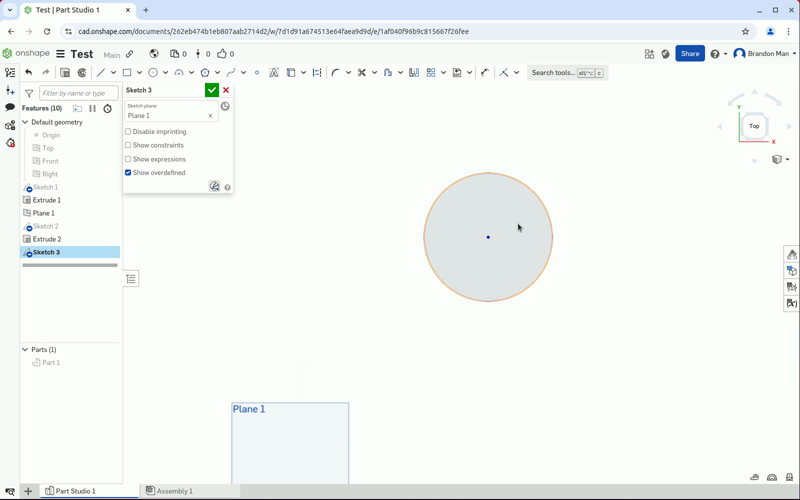
scroll(6)
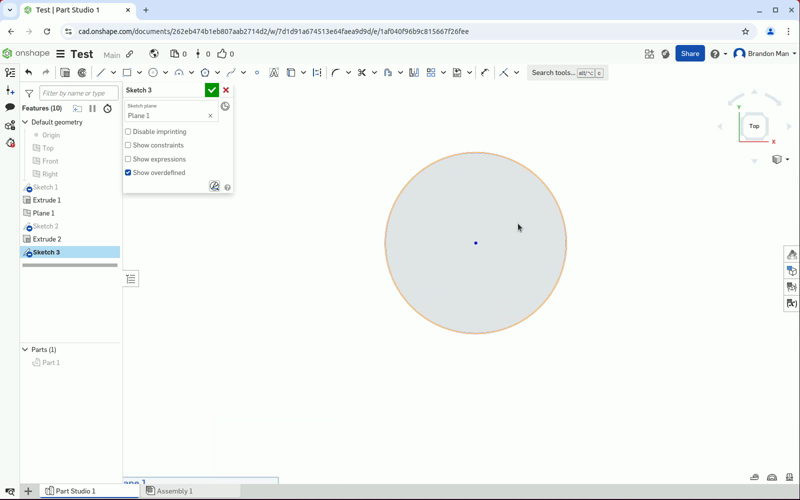
scroll(6)
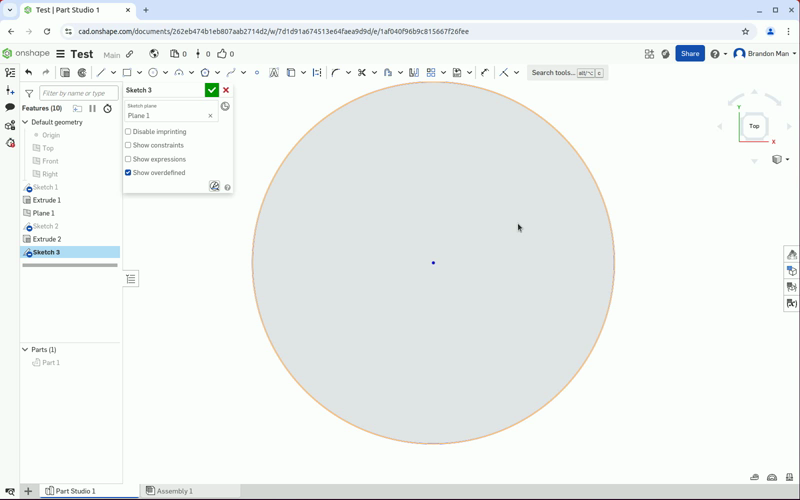
click(518, 223)
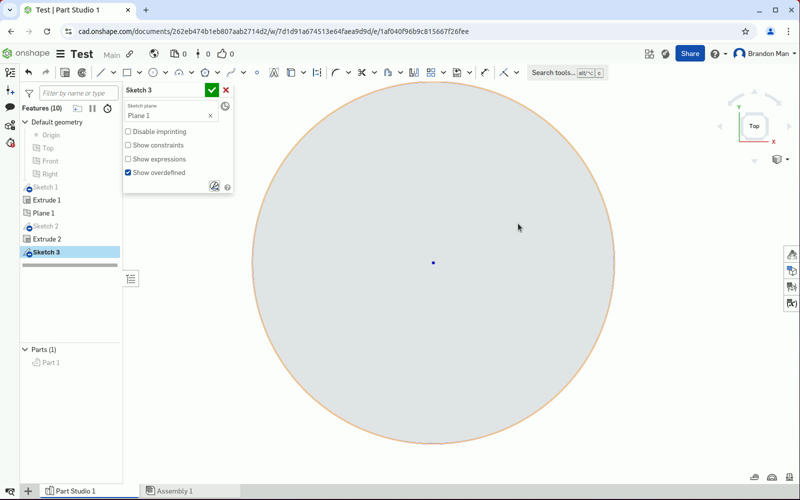
scroll(-6)
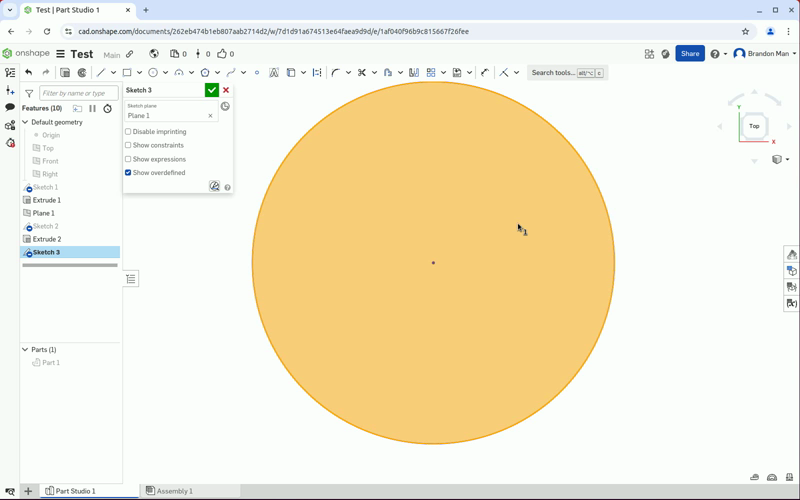
scroll(-6)
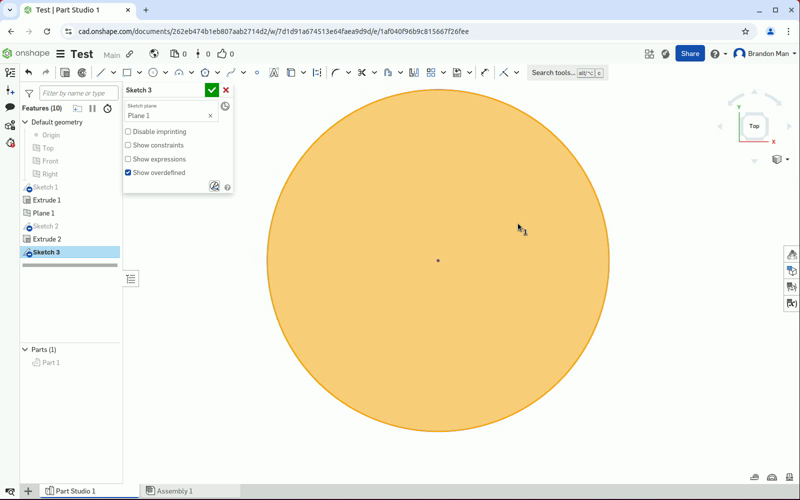
scroll(-6)
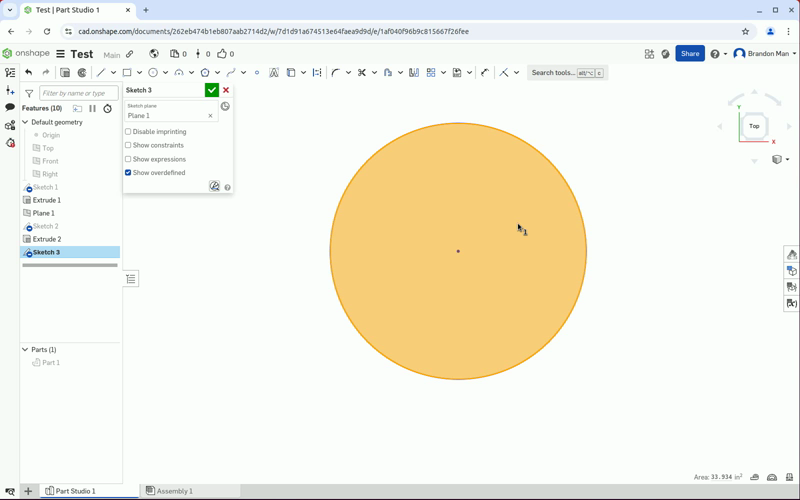
scroll(-6)
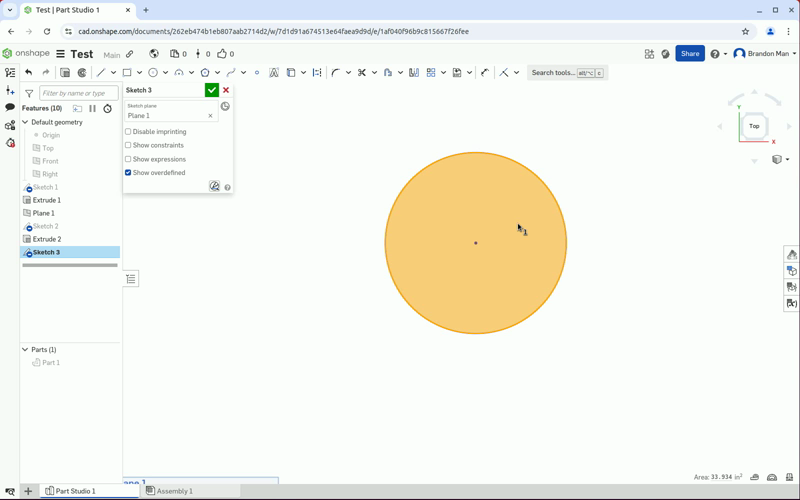
scroll(-6)
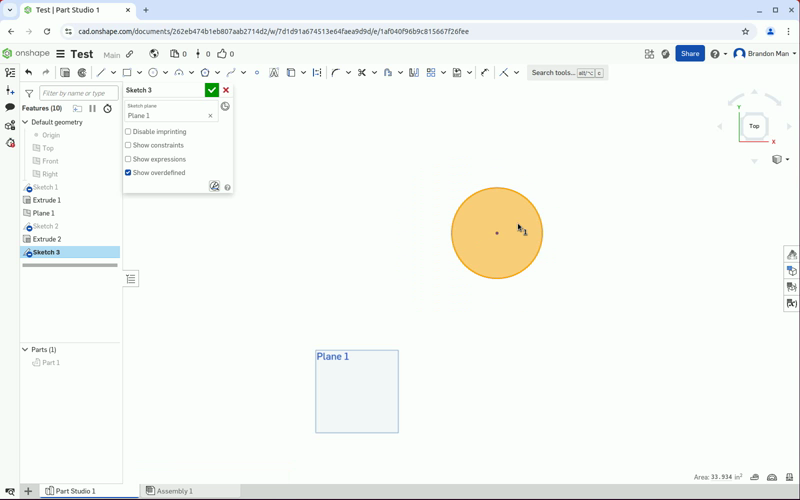
scroll(-6)
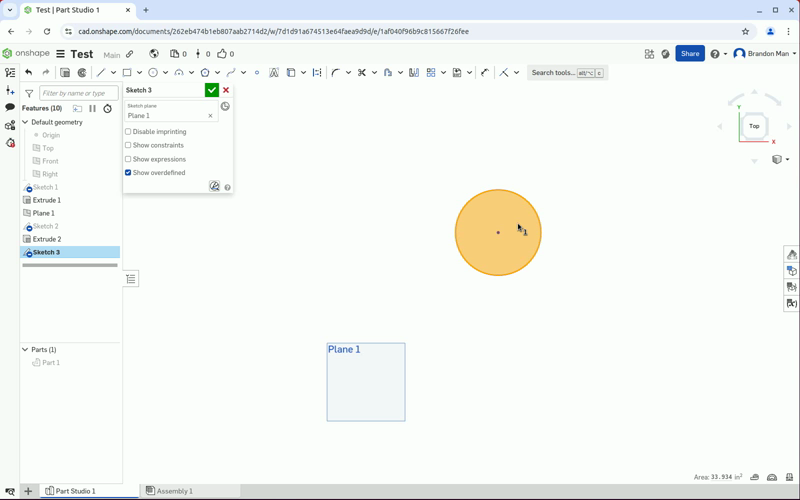
scroll(-6)
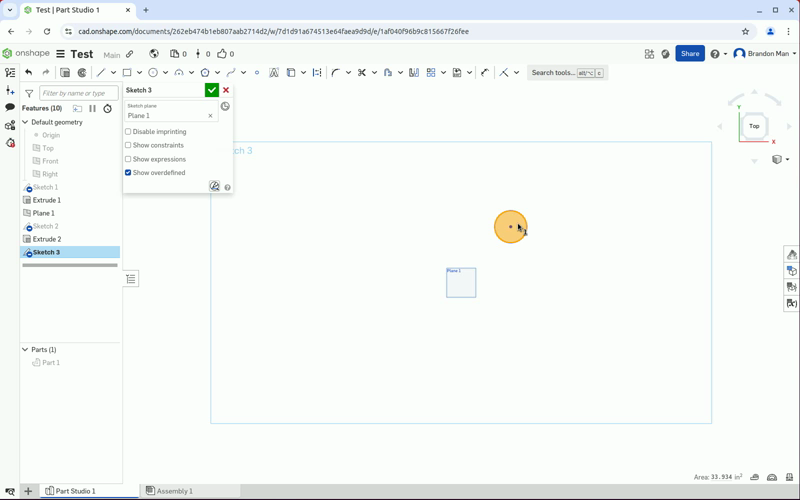
mouse_move(73, 352)
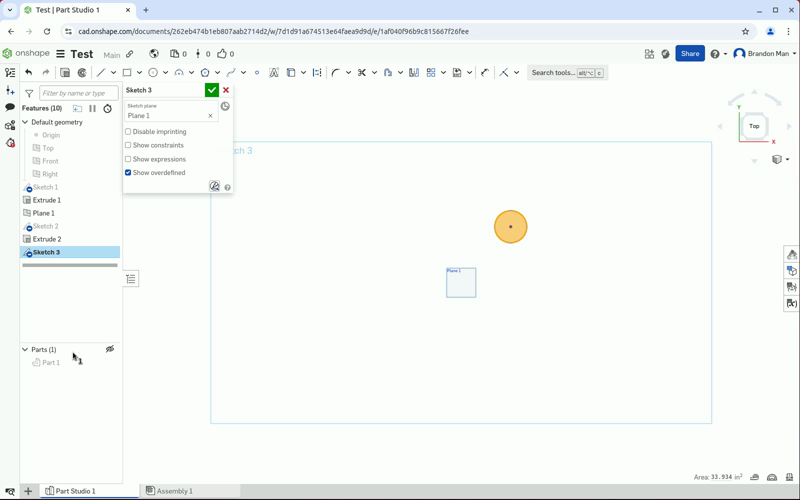
key(shift+y)
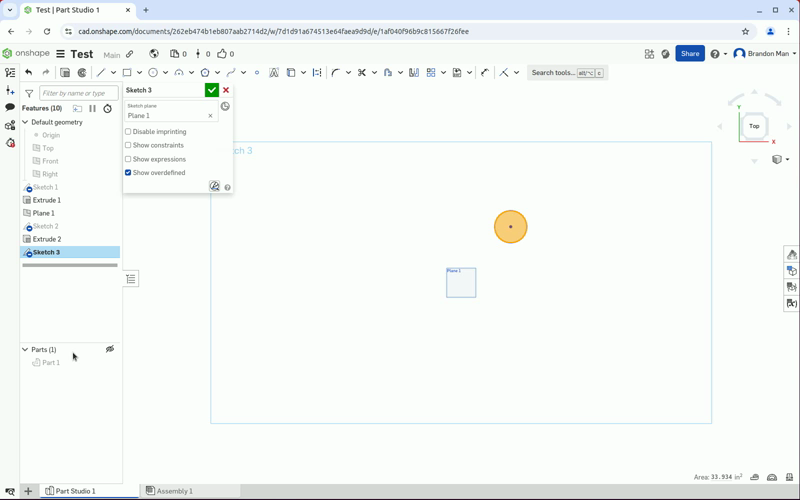
key(shift+e)
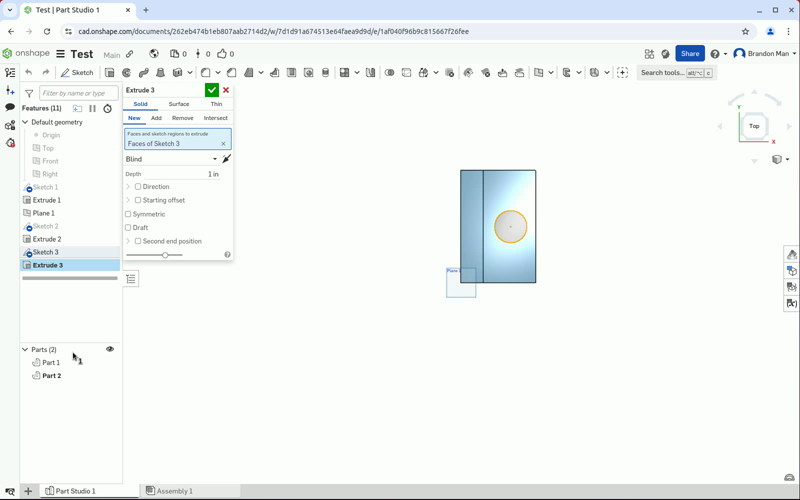
mouse_move(143, 106)
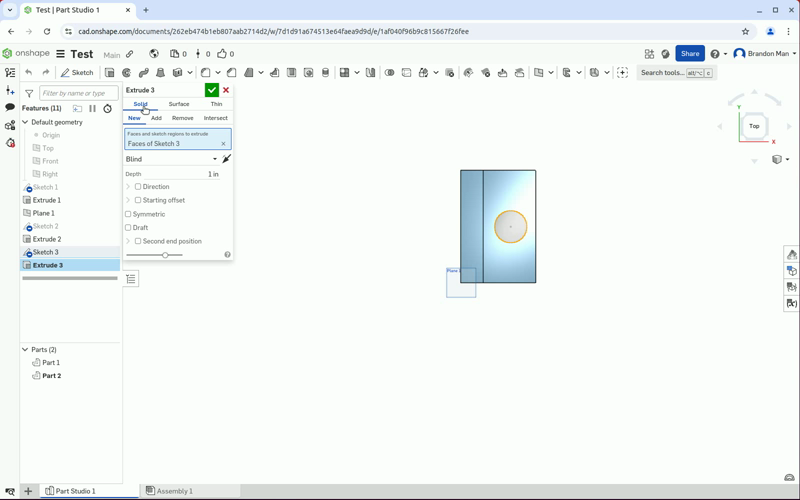
click(143, 106)
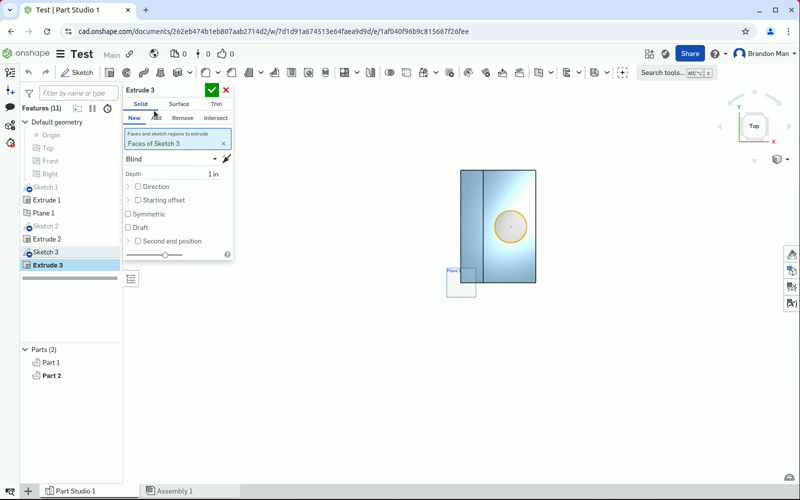
mouse_move(186, 120)
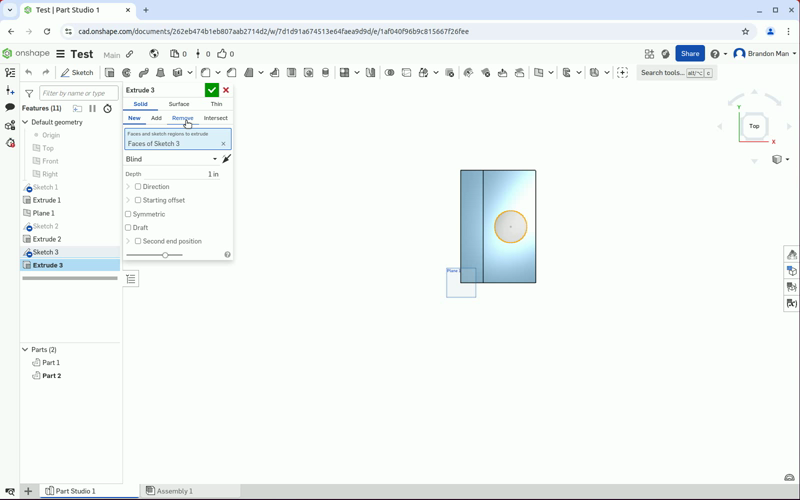
click(186, 120)
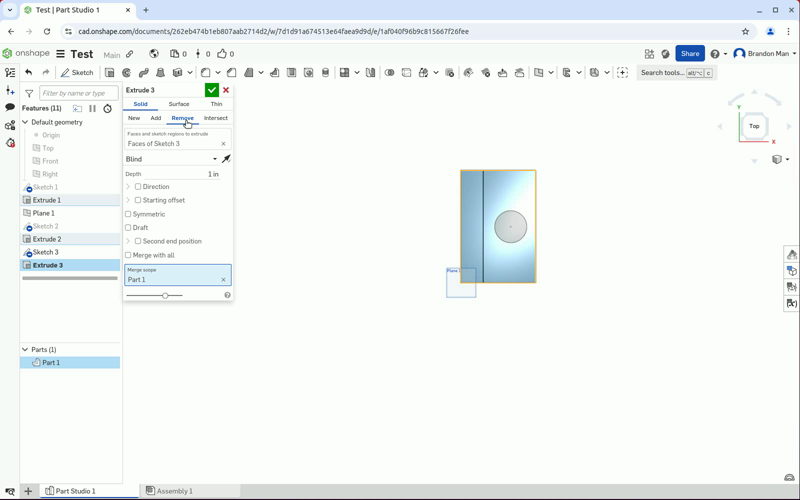
key(tab, 4)
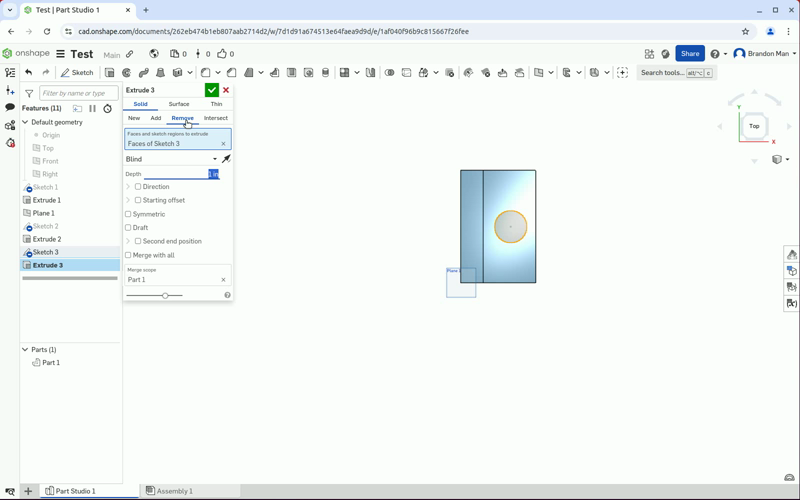
text(30.811)
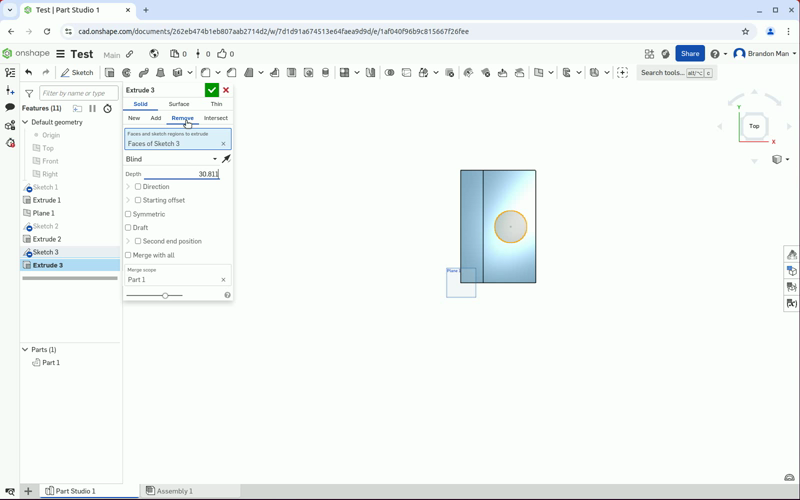
key(tab, 6)
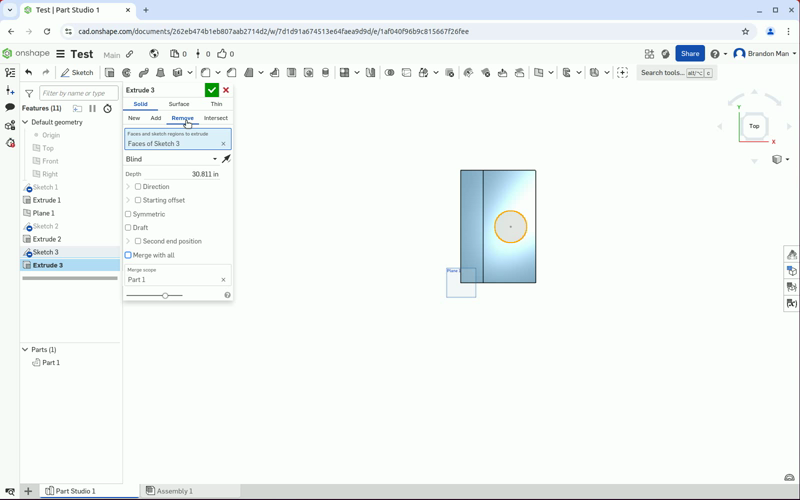
key(space)
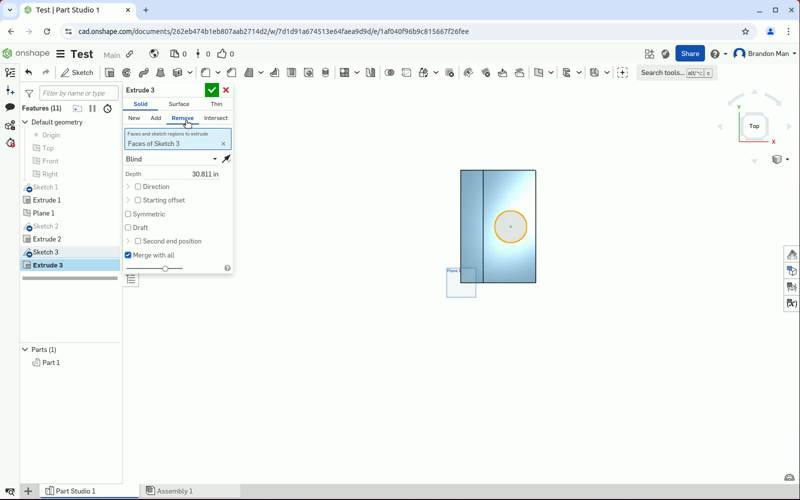
key(enter)
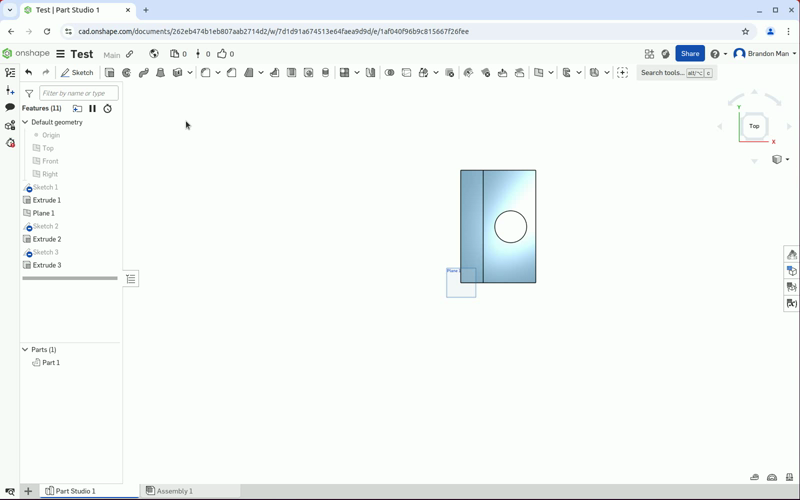
key(shift+h)
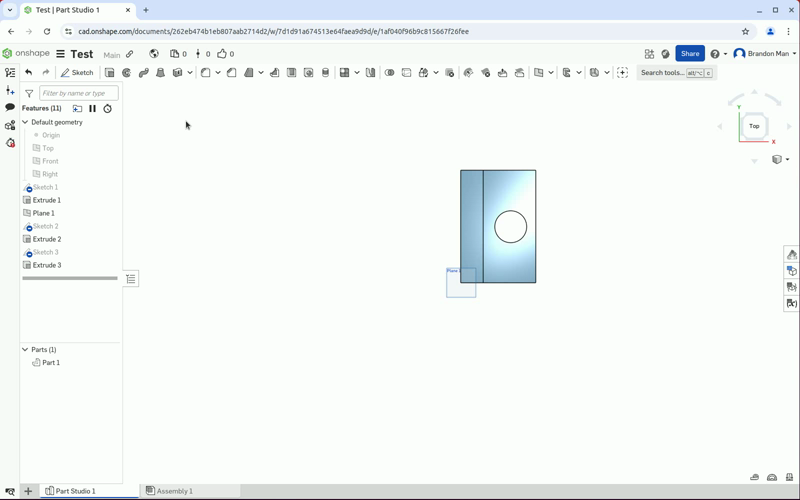
key(shift+h)
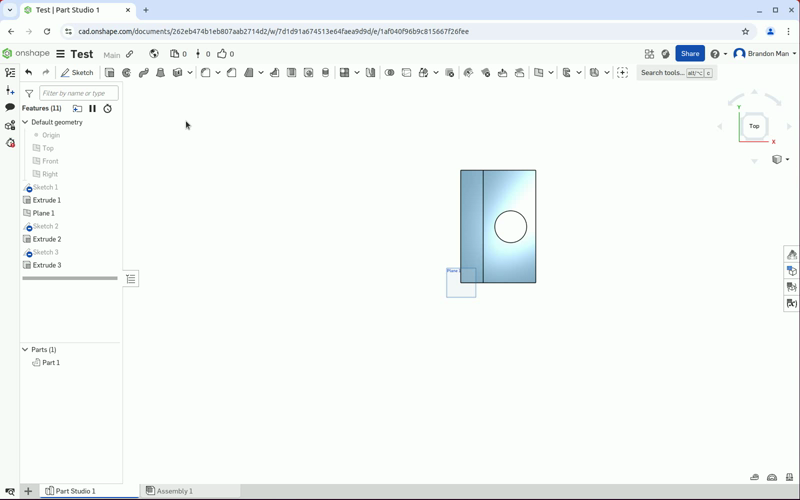
key(shift+7)
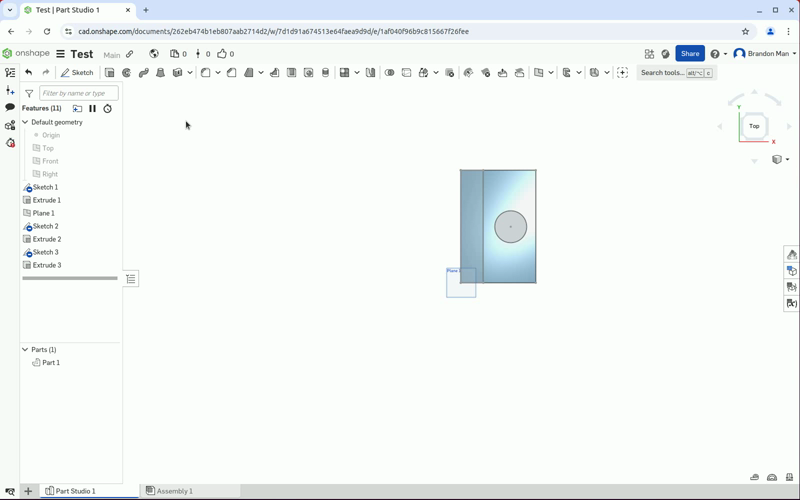
key(up, 3)
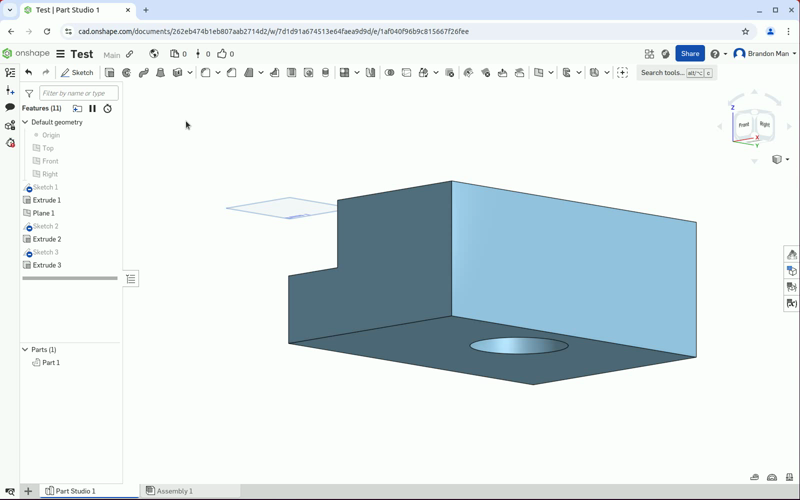
key(left, 3)
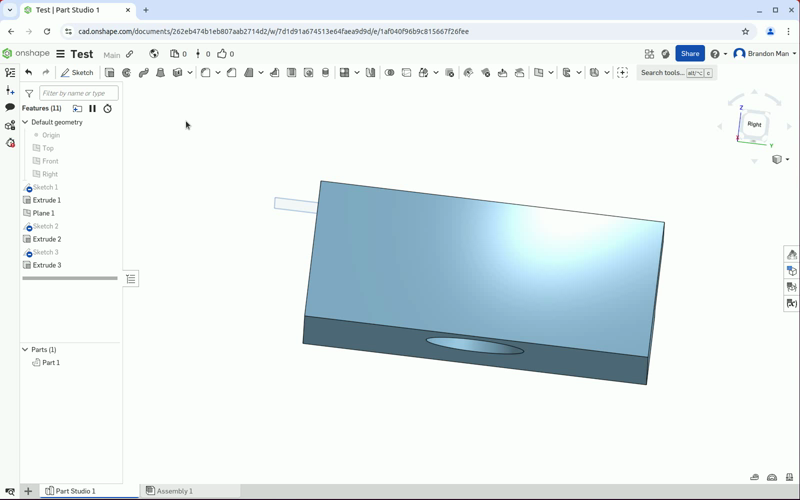
key(right, 3)
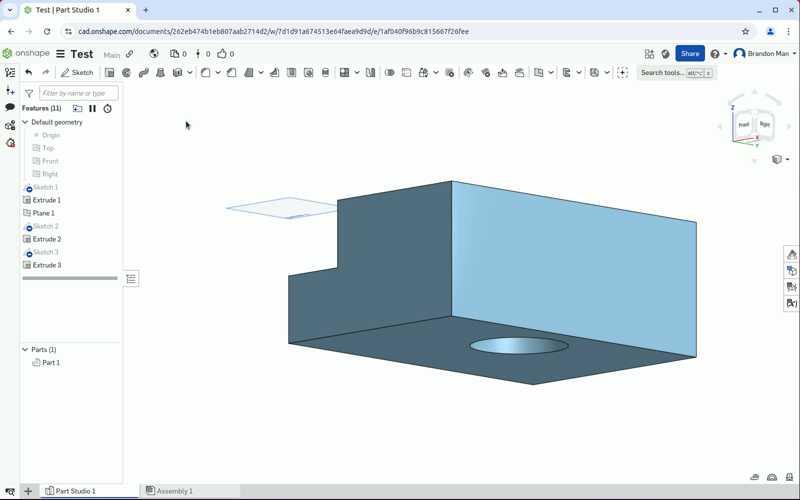
key(down, 3)
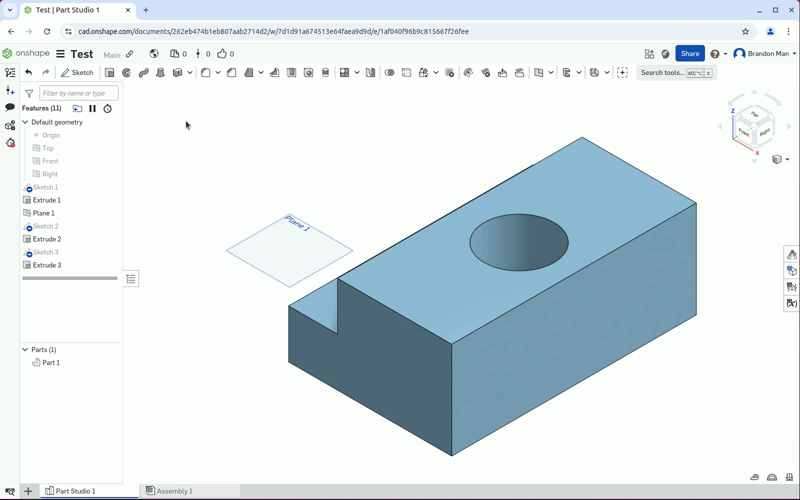
mouse_move(73, 189)
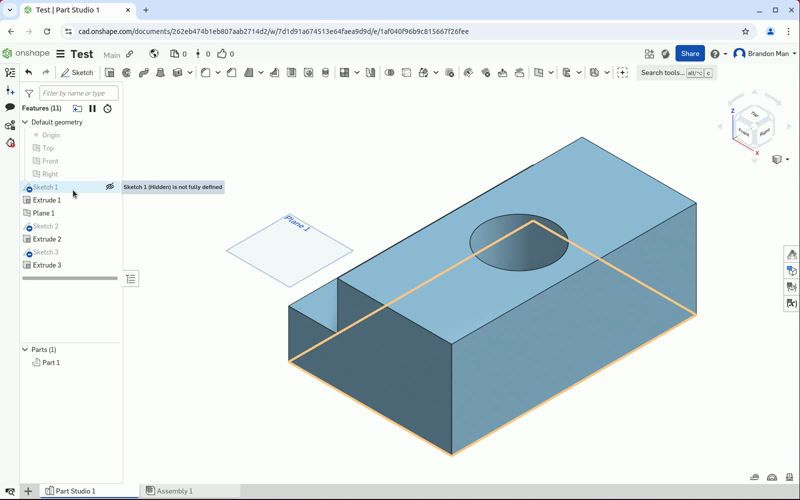
click(73, 189)